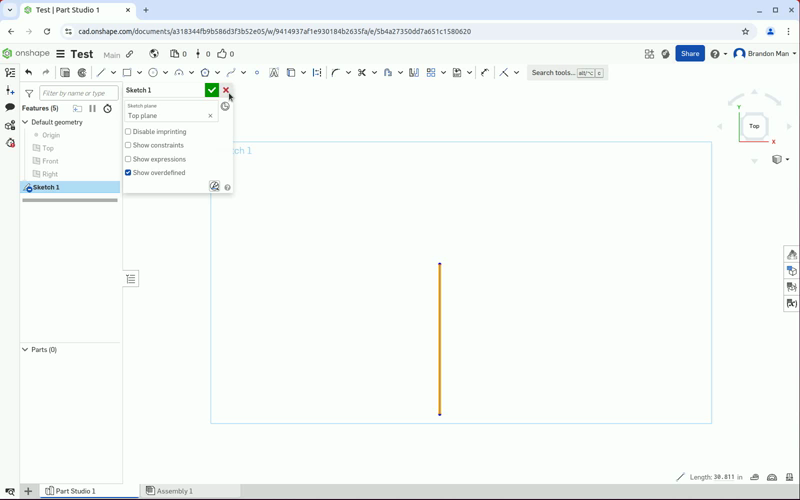
key(shift+h)
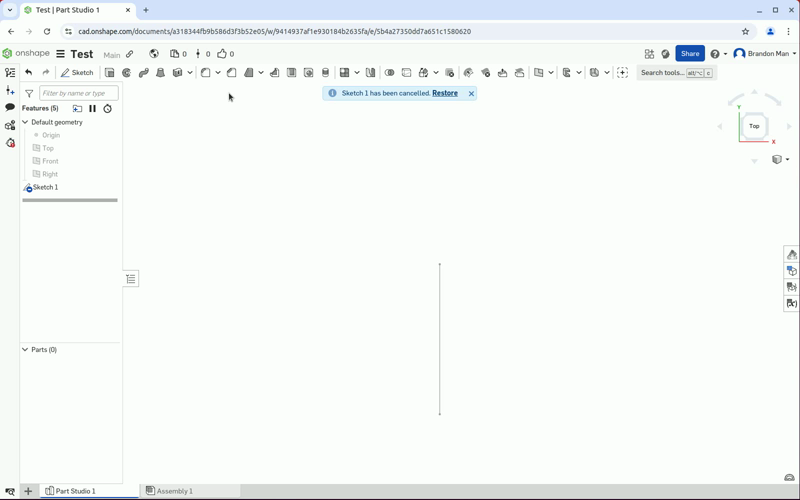
mouse_move(73, 352)
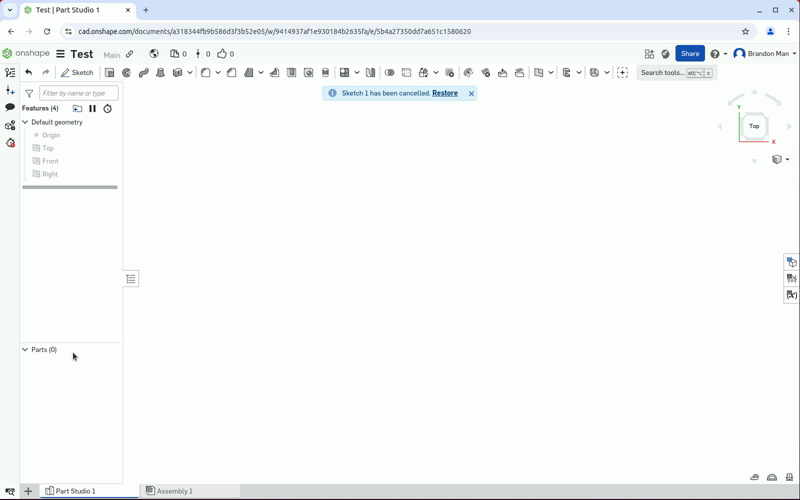
key(y)
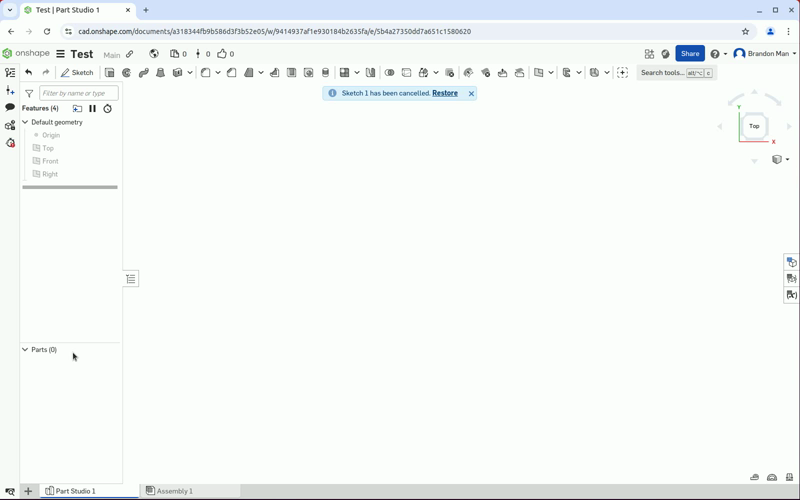
key(shift+p)
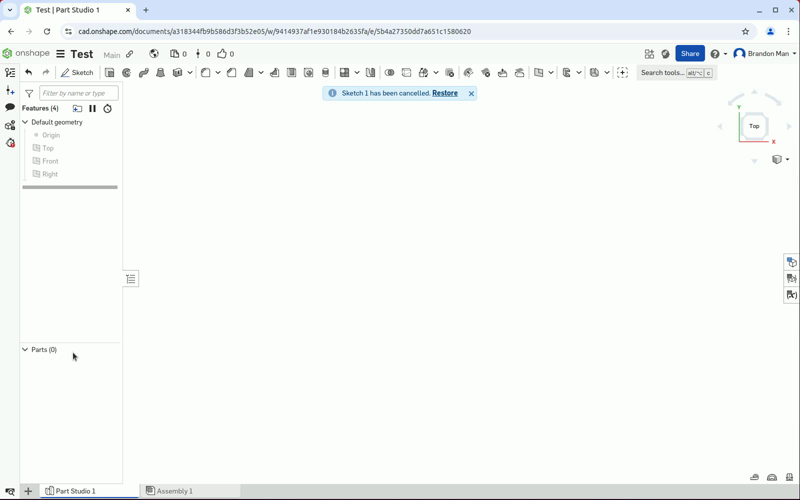
key(space)
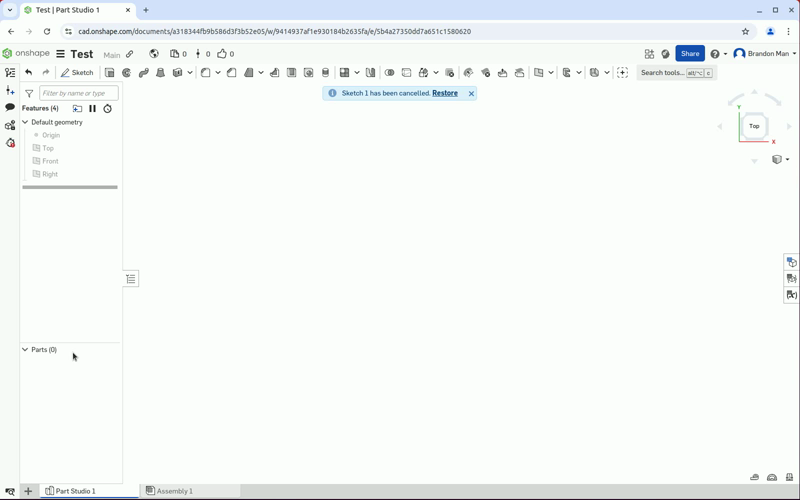
key_down(shift)
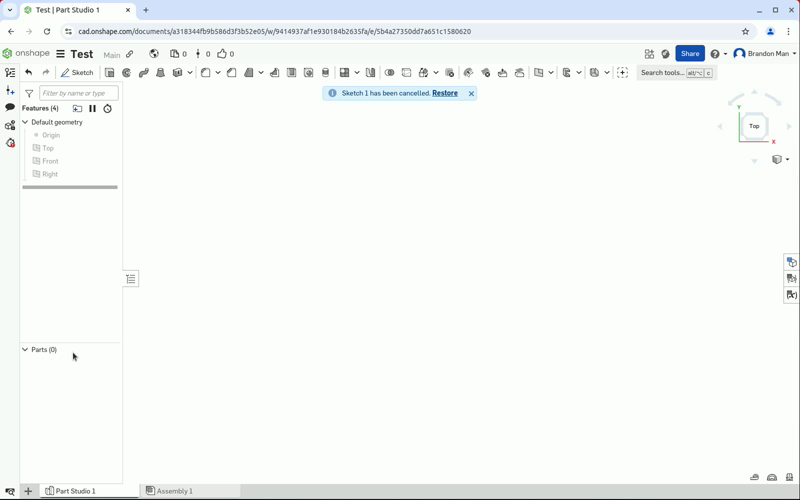
key(up)
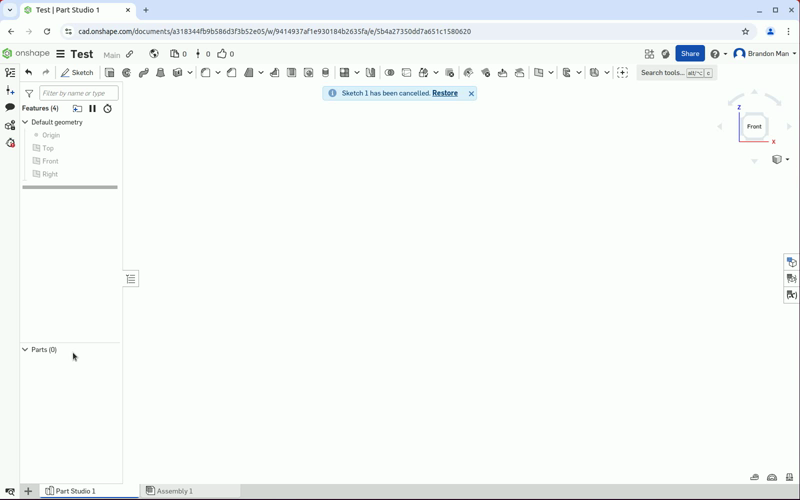
key_up(shift)
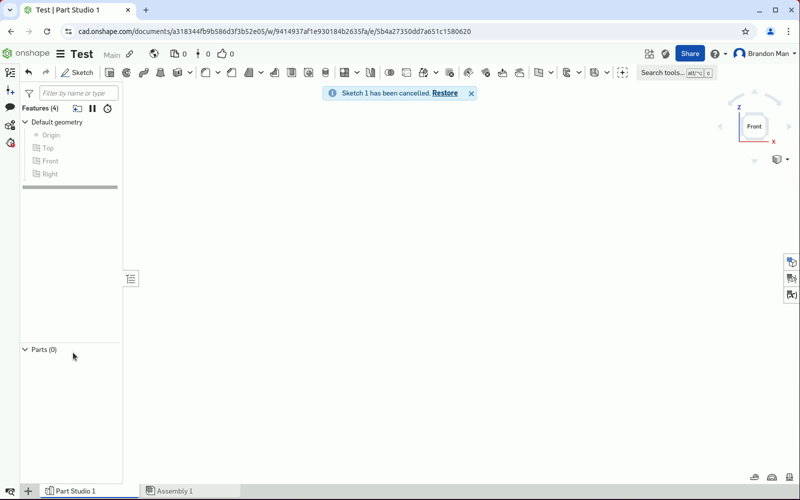
mouse_move(73, 352)
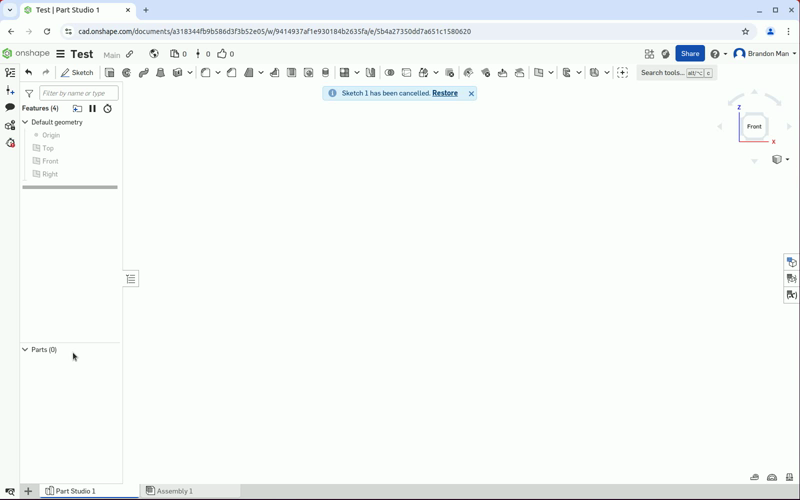
key(shift+y)
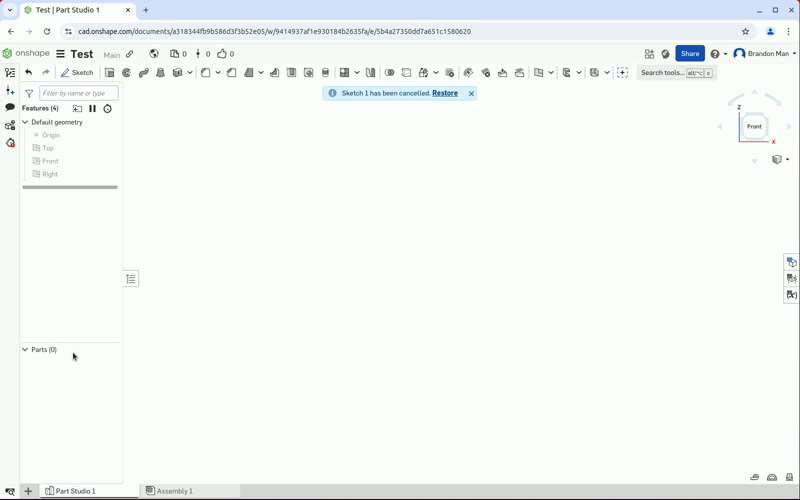
key(shift+s)
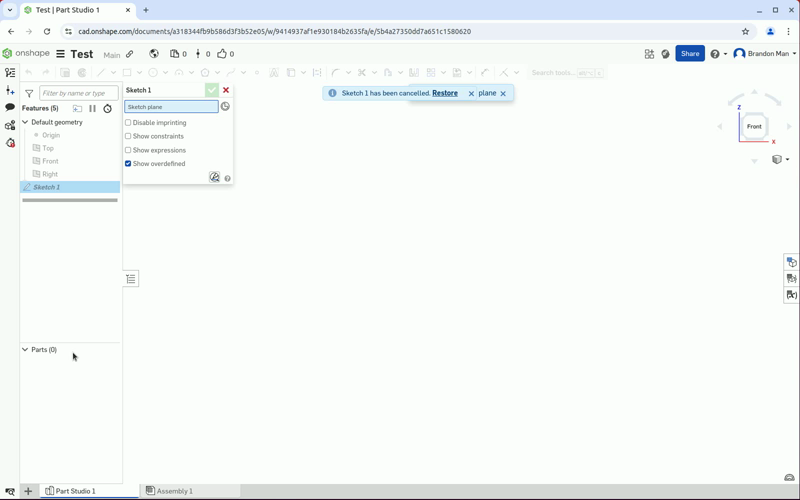
mouse_move(73, 163)
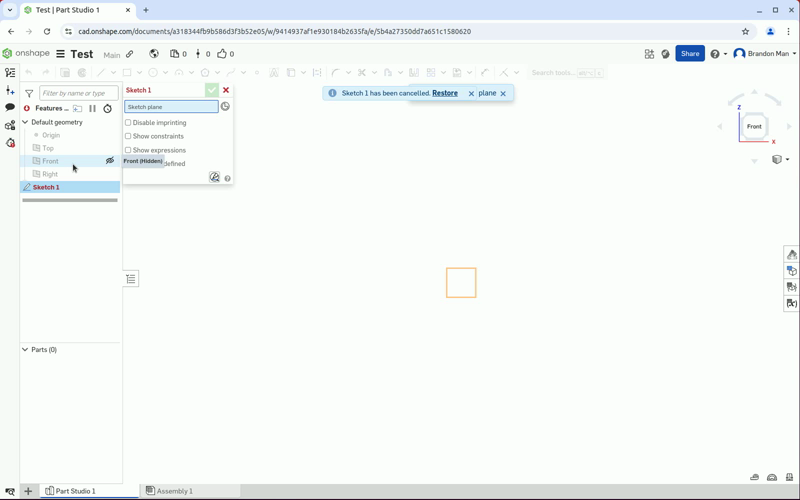
click(73, 163)
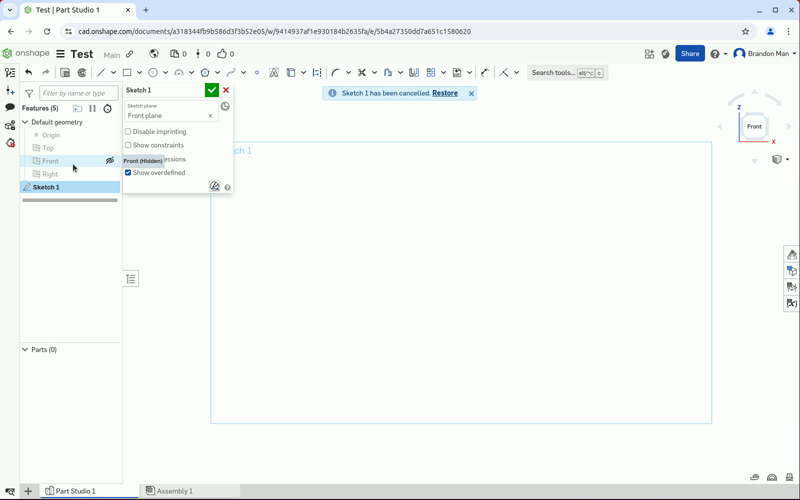
mouse_move(73, 352)
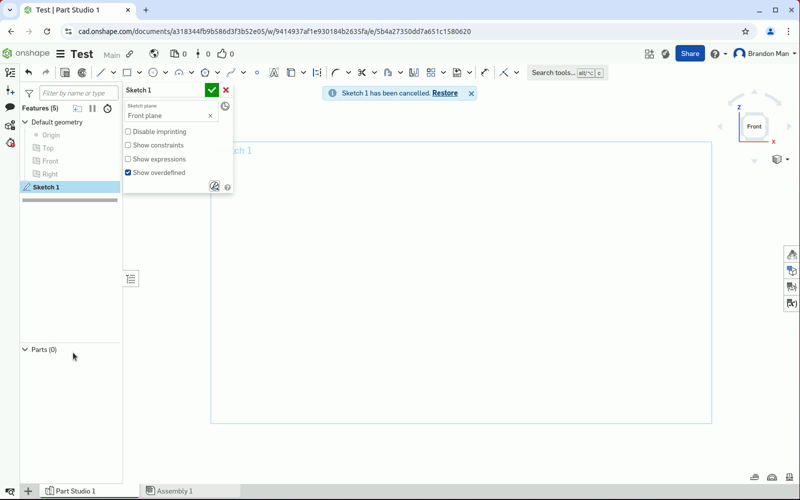
key(y)
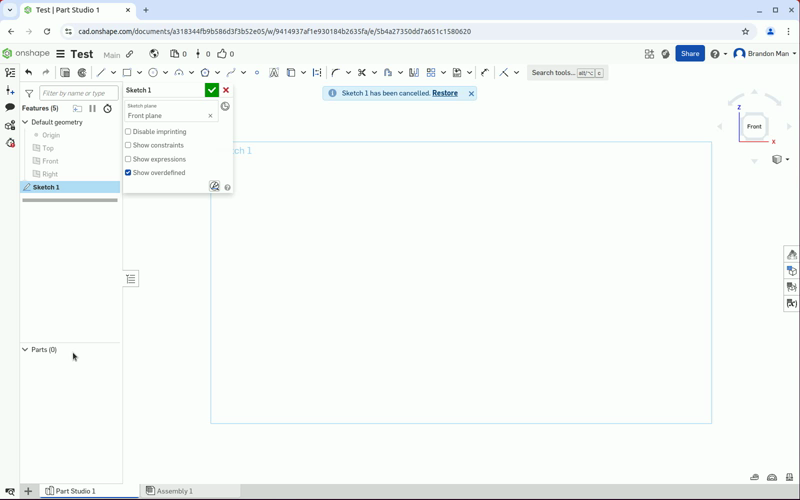
key(l)
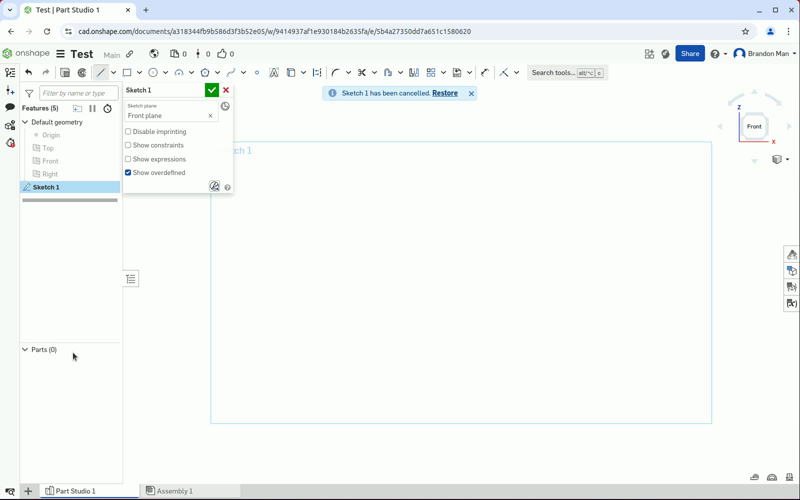
key_down(shift)
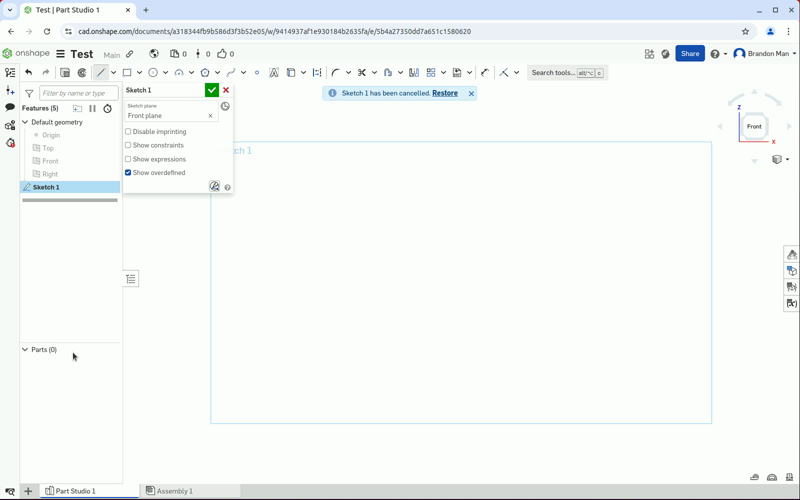
mouse_move(390, 275)
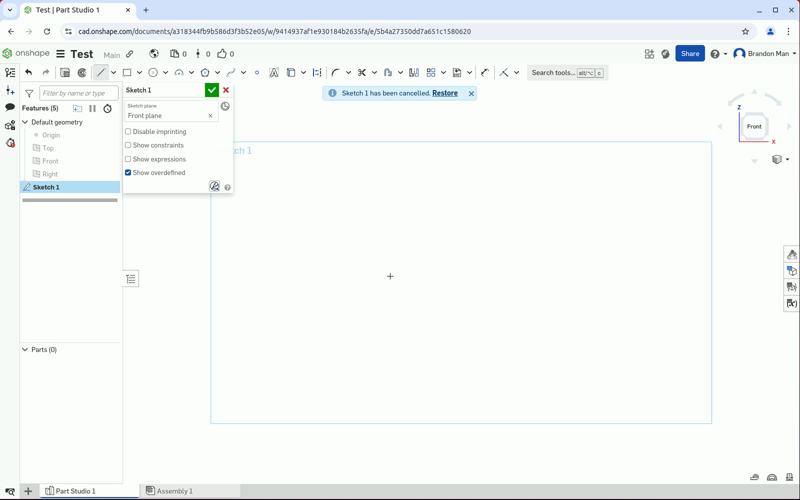
click(390, 275)
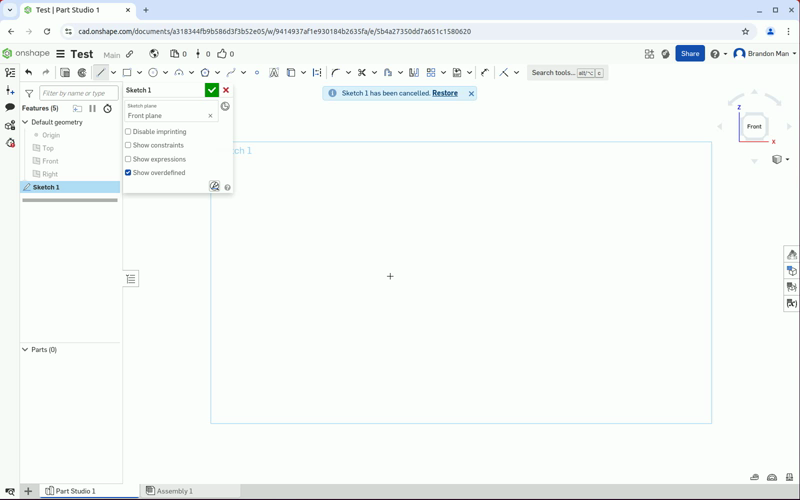
key_up(shift)
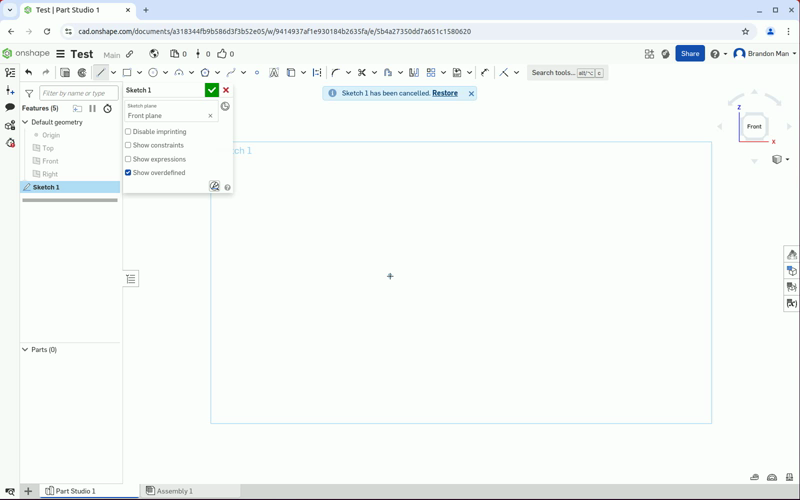
key_down(shift)
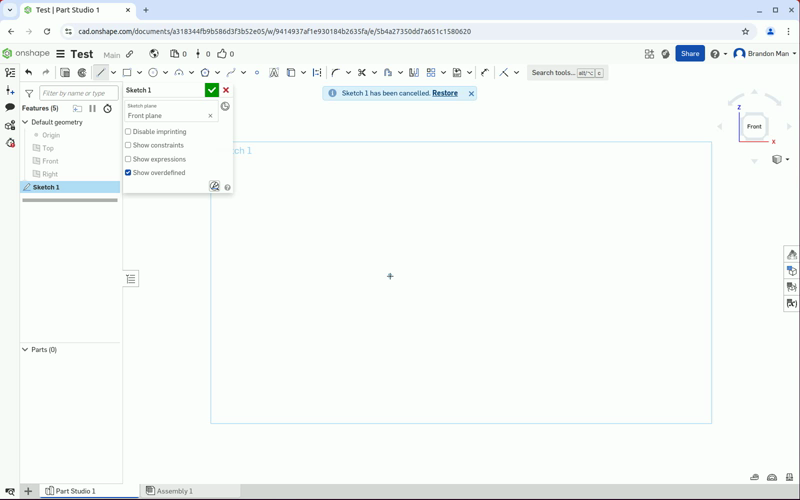
mouse_move(420, 275)
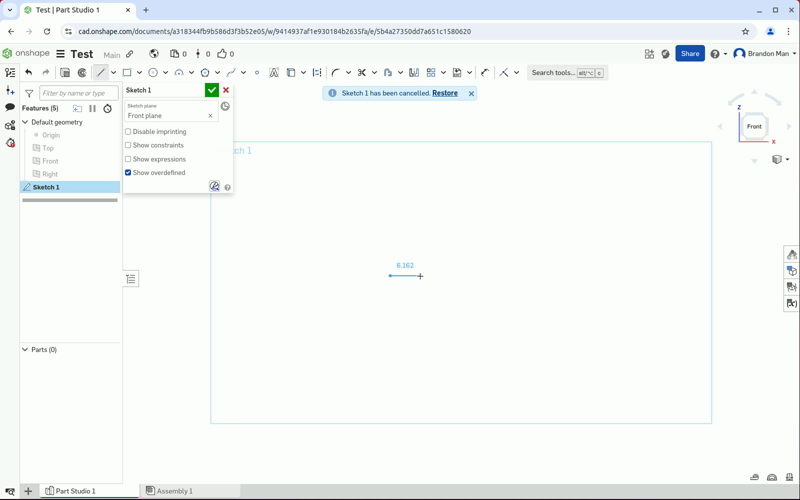
mouse_move(414, 289)
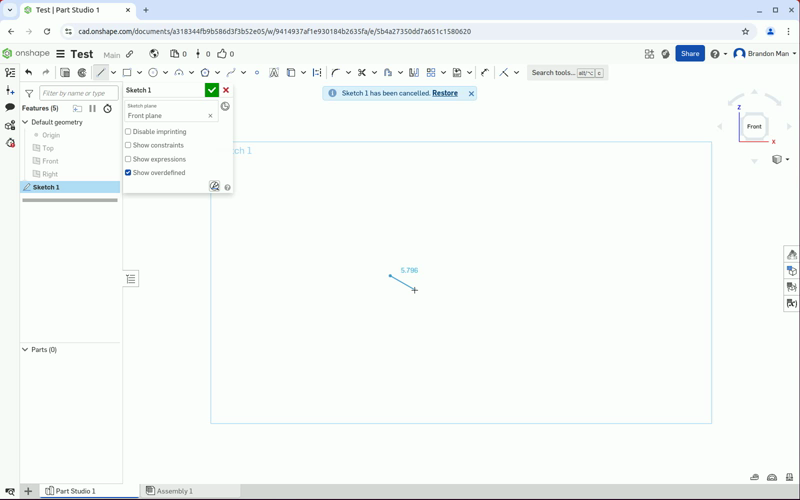
click(414, 289)
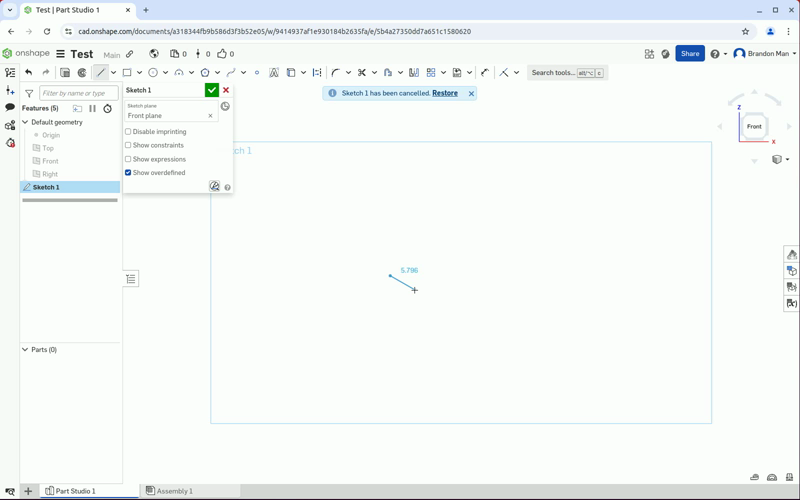
key_up(shift)
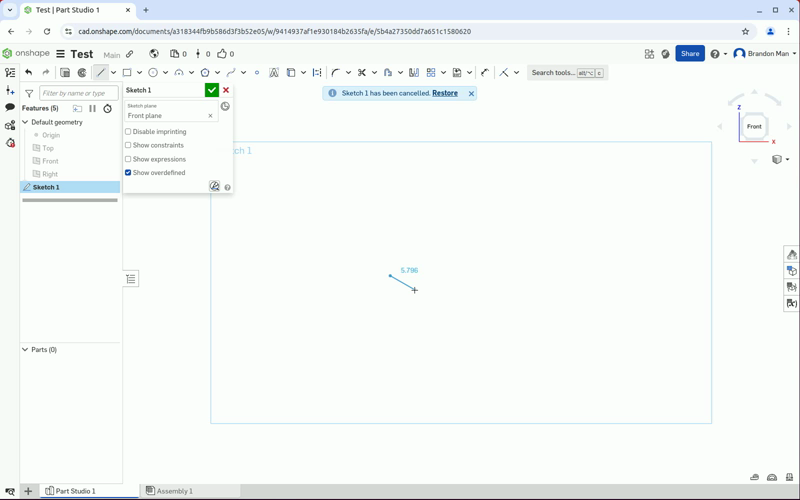
key_down(shift)
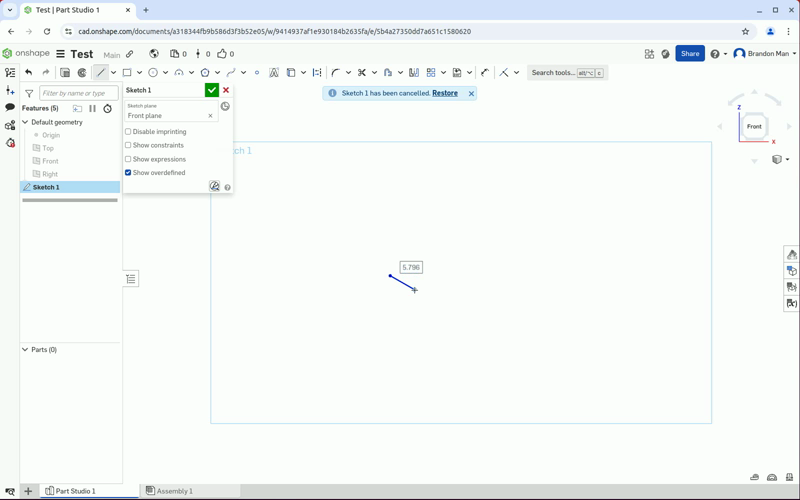
mouse_move(444, 289)
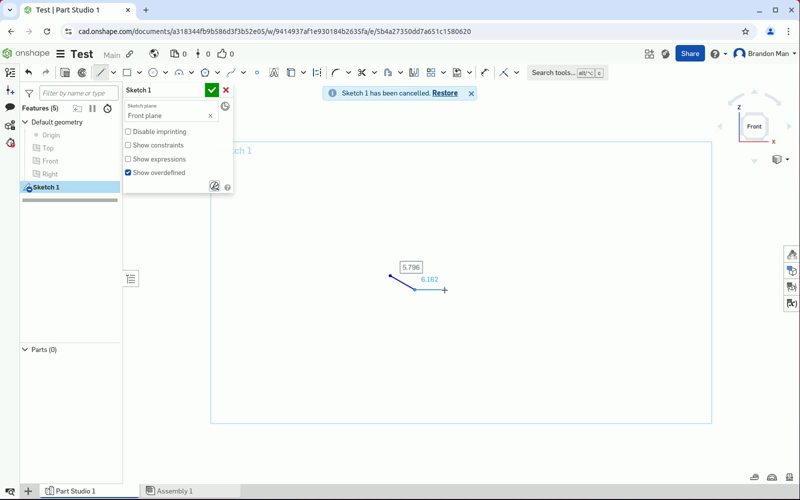
mouse_move(441, 279)
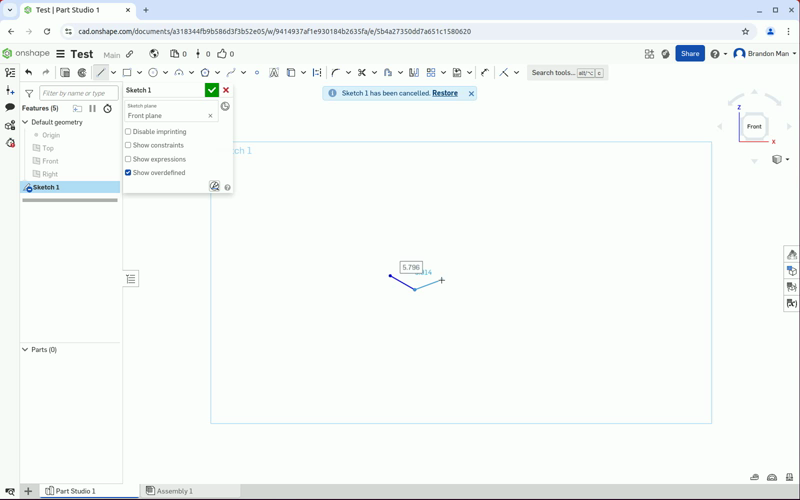
click(441, 279)
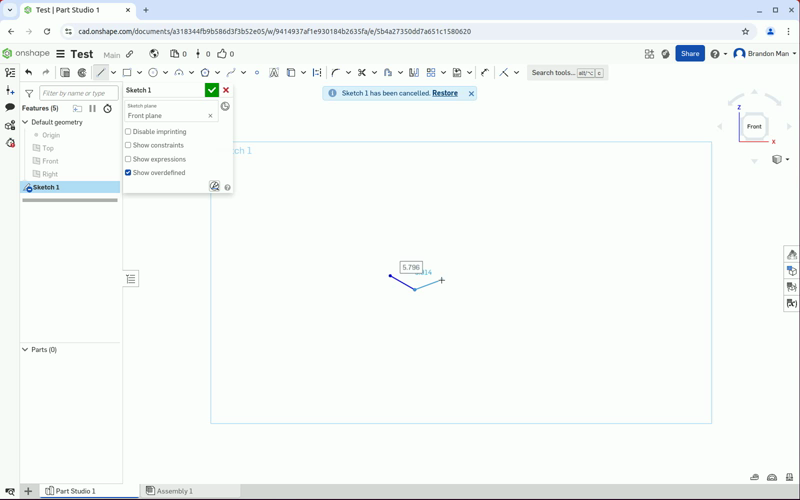
key_up(shift)
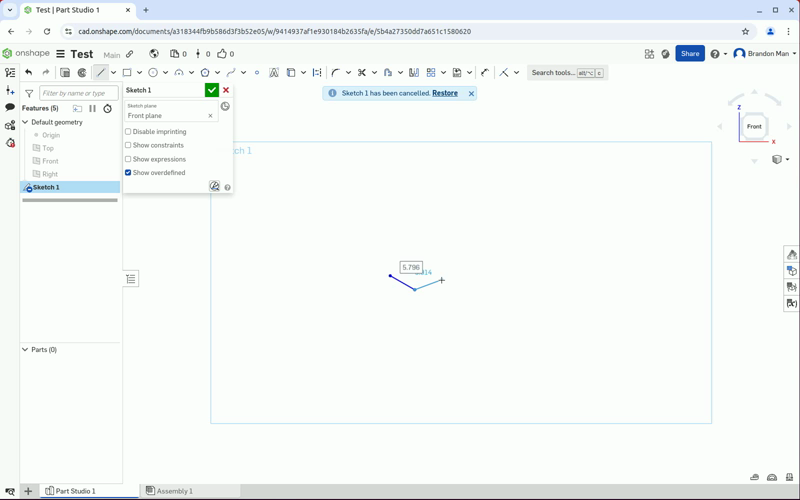
key_down(shift)
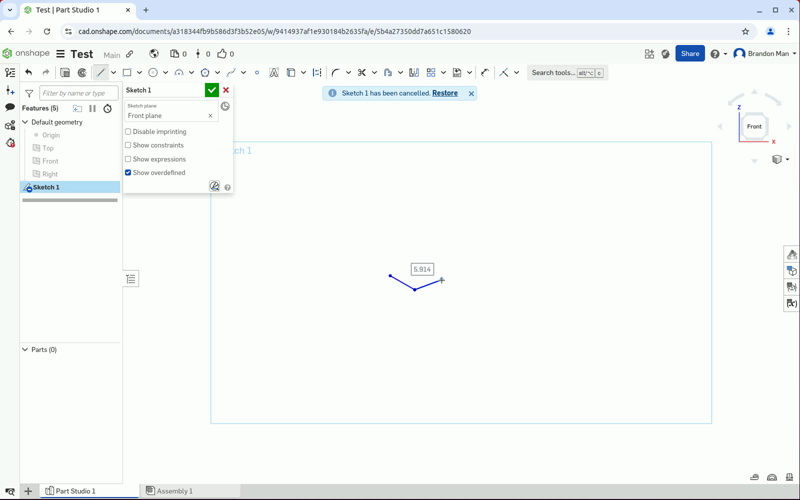
mouse_move(471, 279)
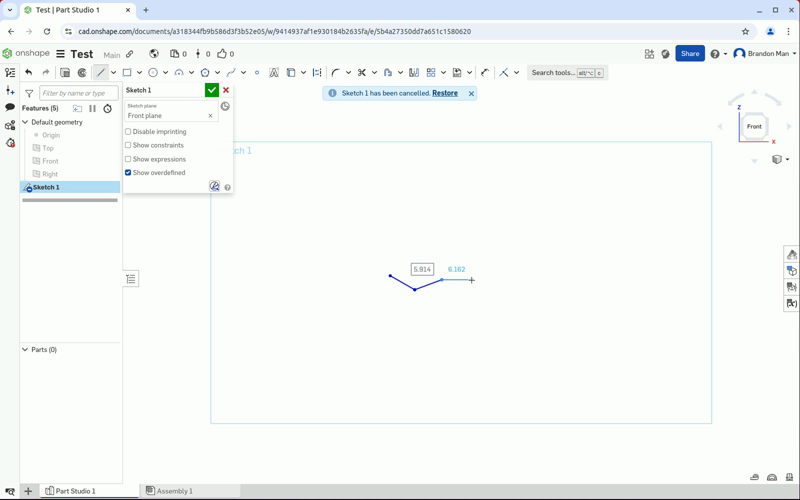
mouse_move(423, 259)
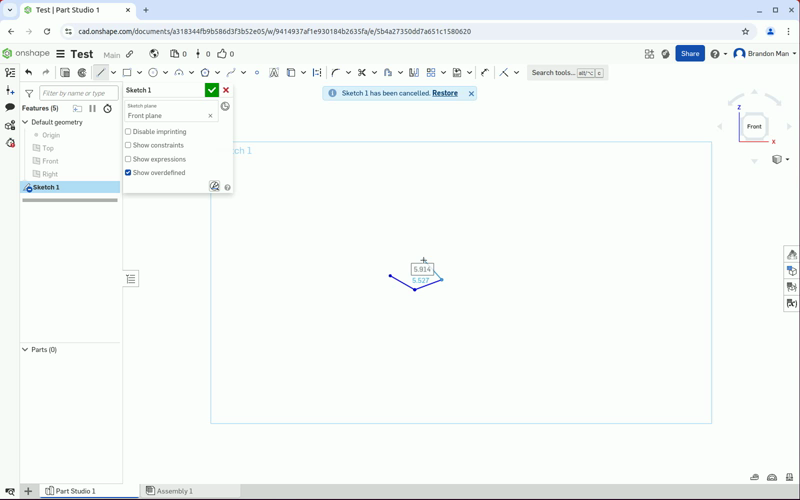
click(423, 259)
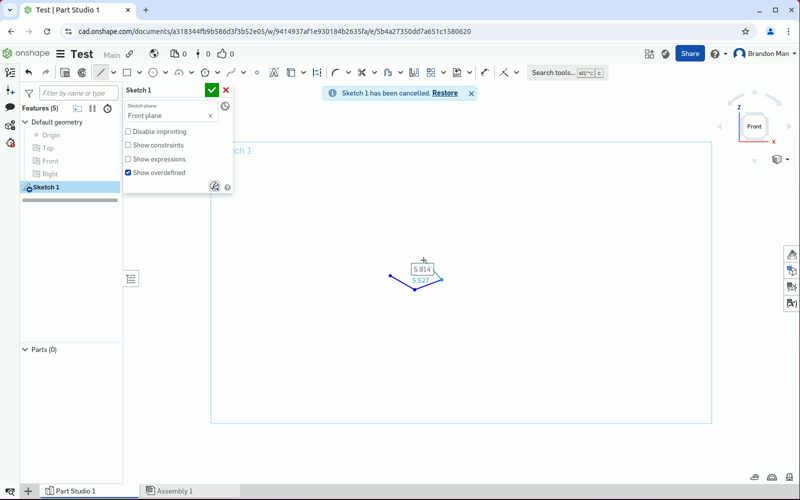
key_up(shift)
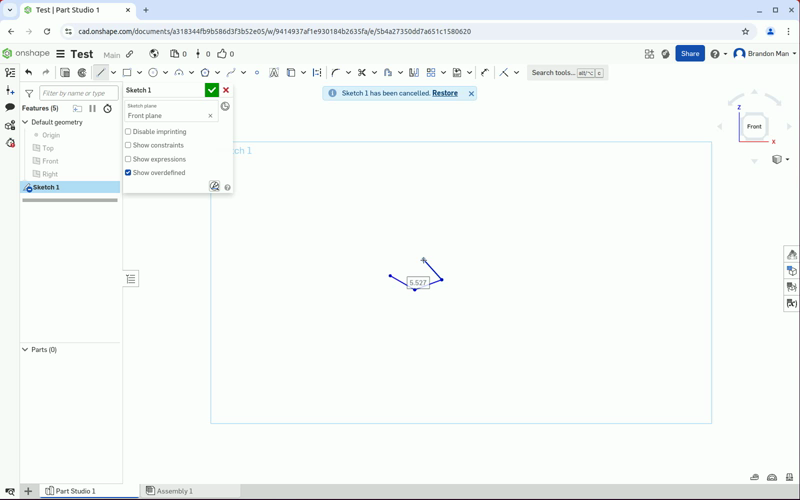
key_down(shift)
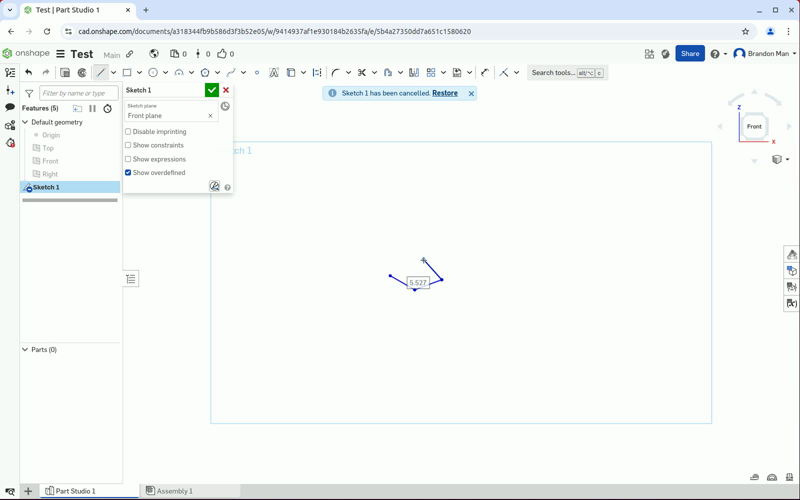
mouse_move(453, 259)
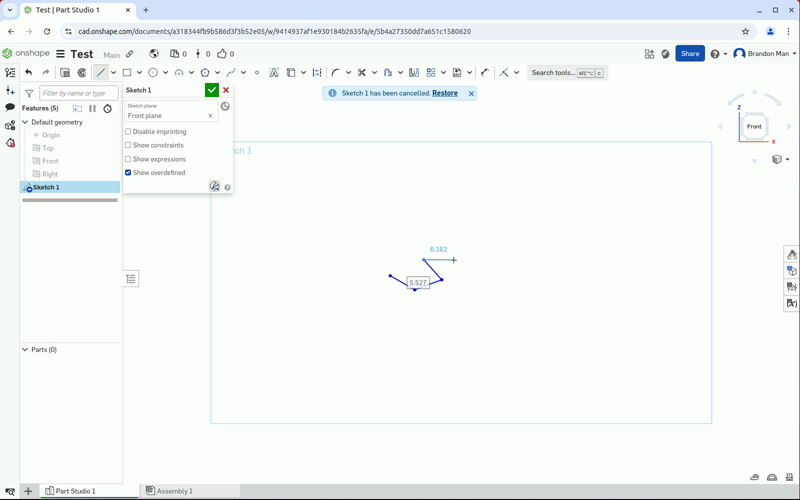
mouse_move(398, 260)
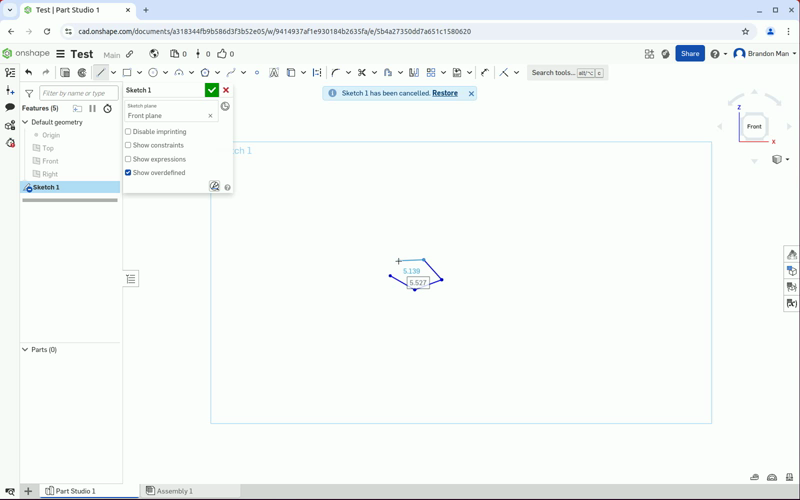
click(398, 260)
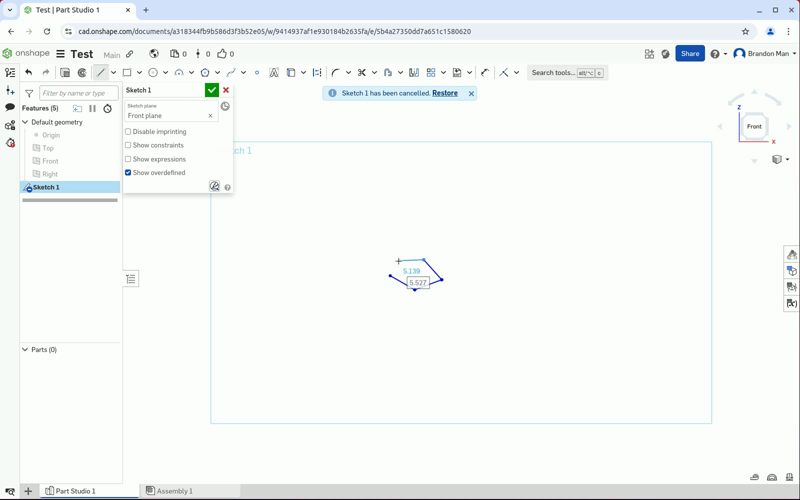
key_up(shift)
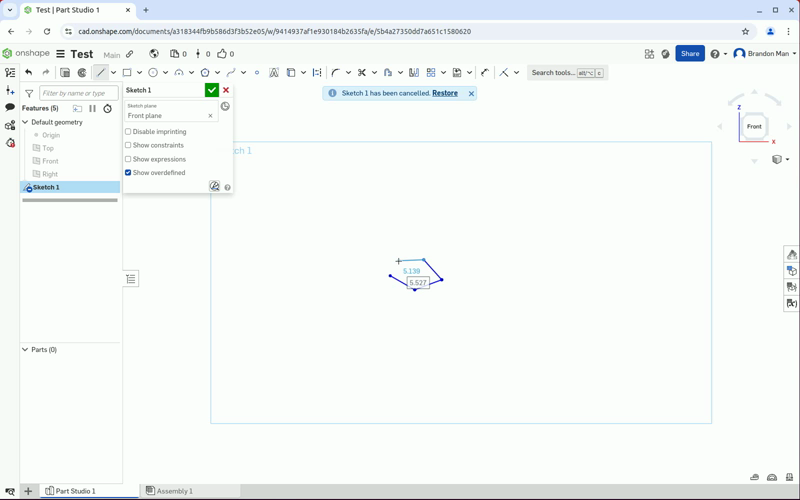
mouse_move(428, 260)
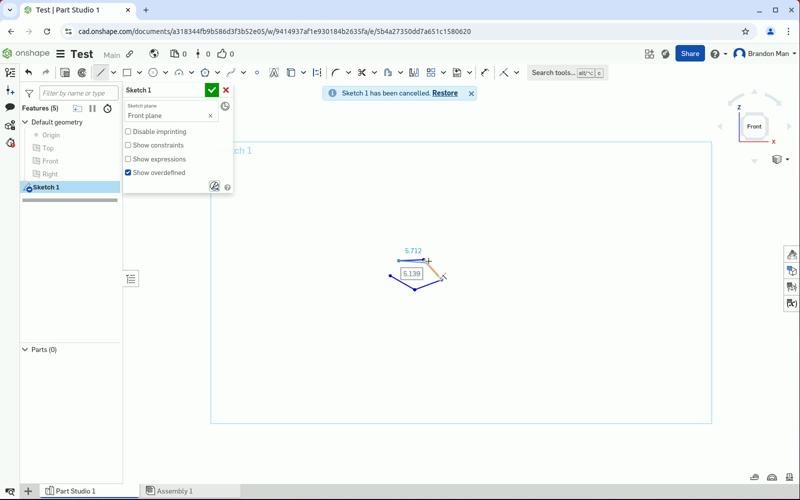
key_down(shift)
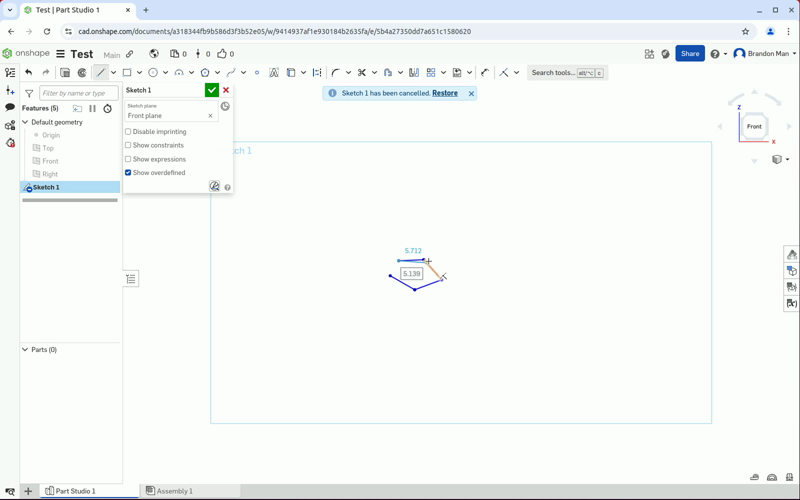
mouse_move(390, 275)
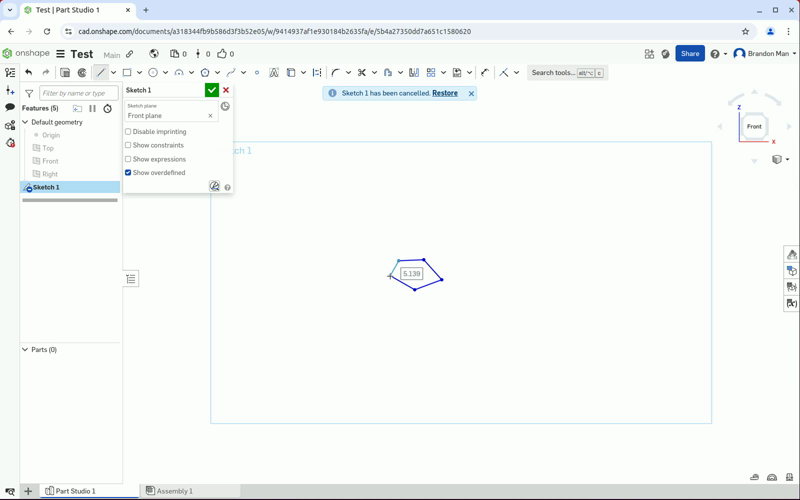
key_up(shift)
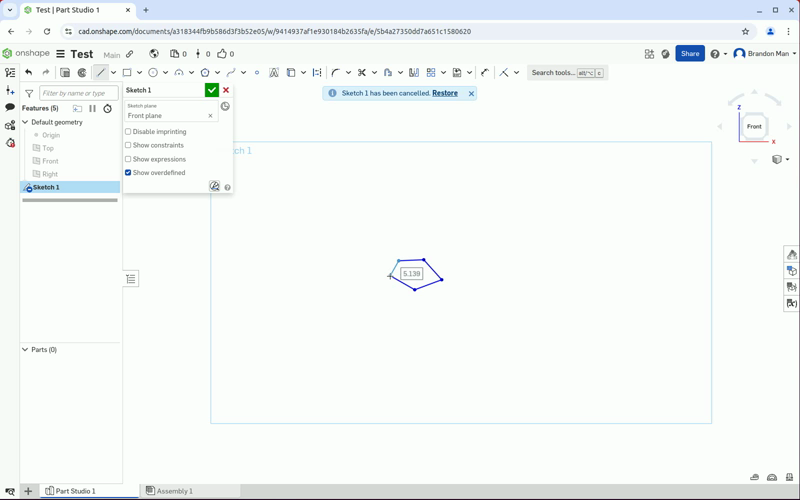
click(390, 275)
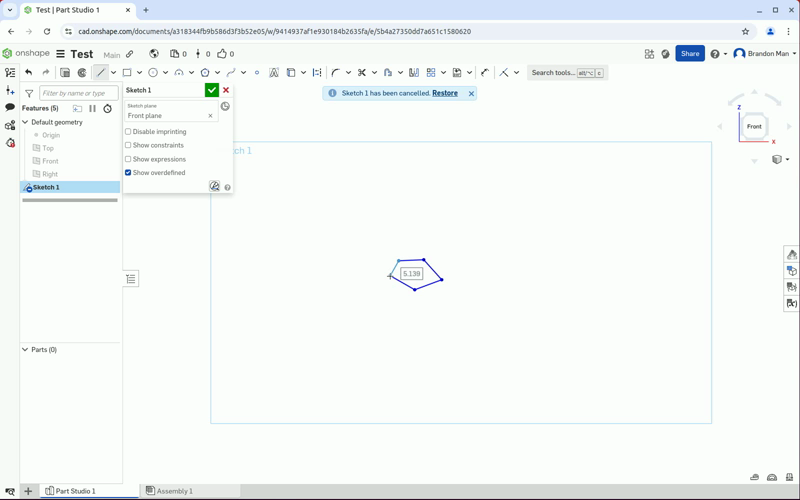
key(esc)
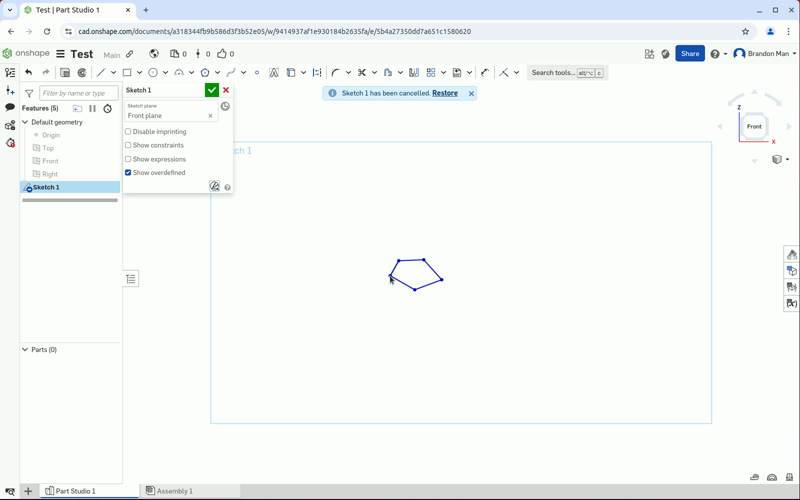
mouse_move(403, 262)
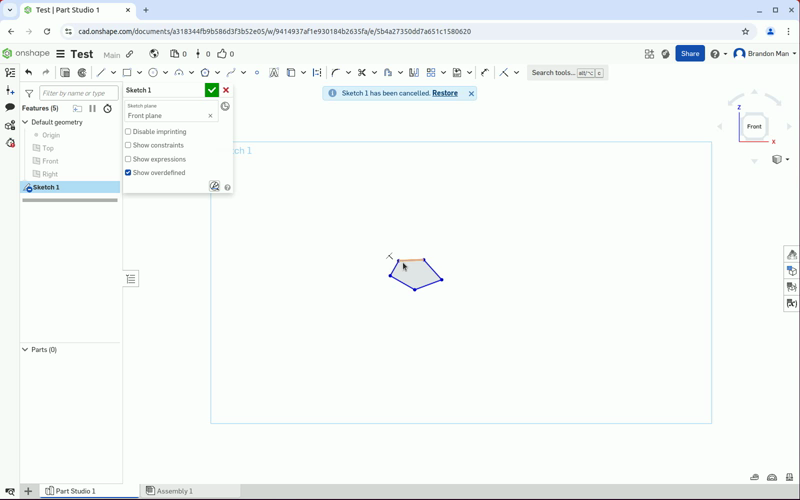
scroll(6)
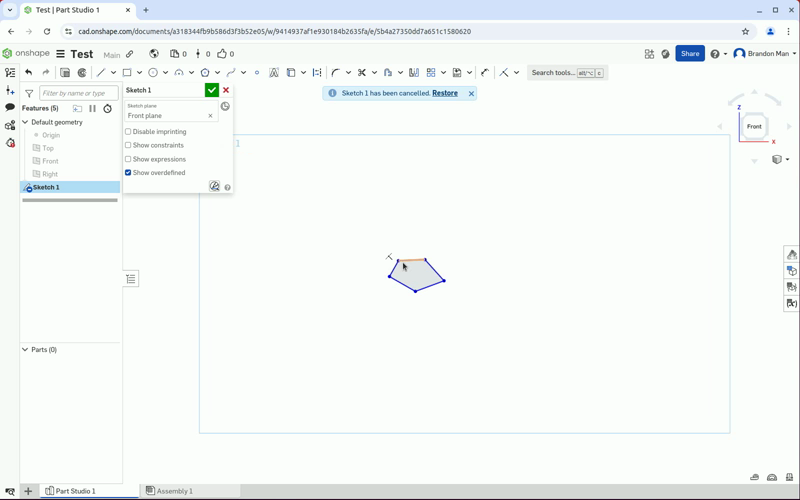
scroll(6)
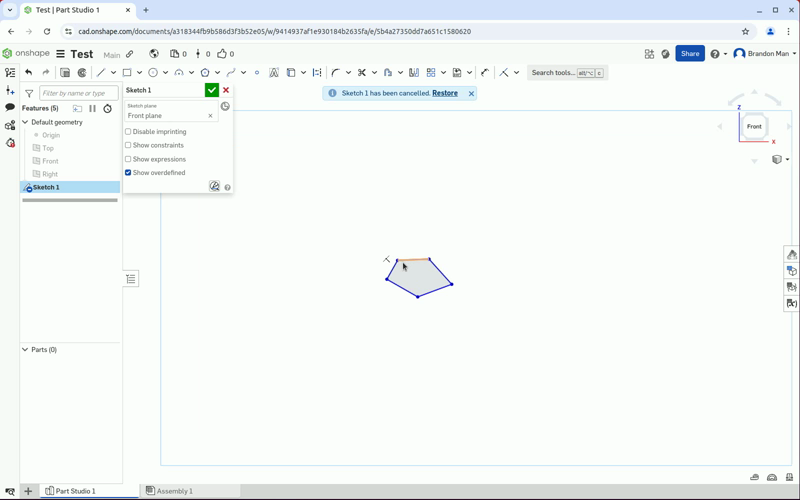
scroll(6)
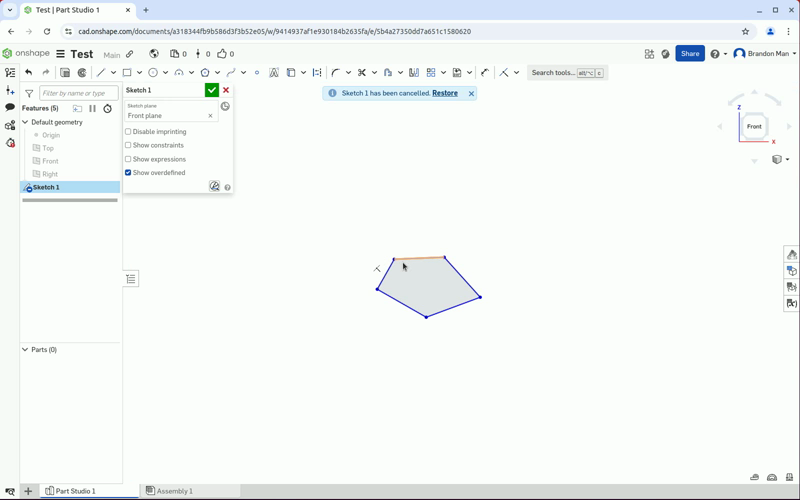
scroll(6)
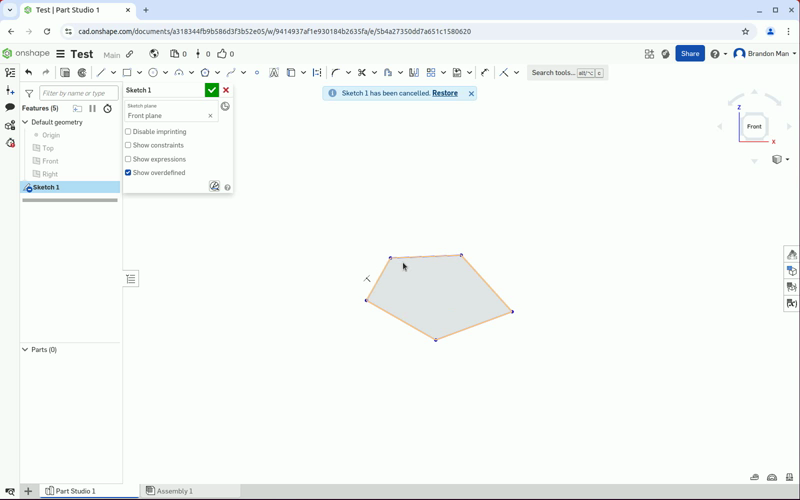
scroll(6)
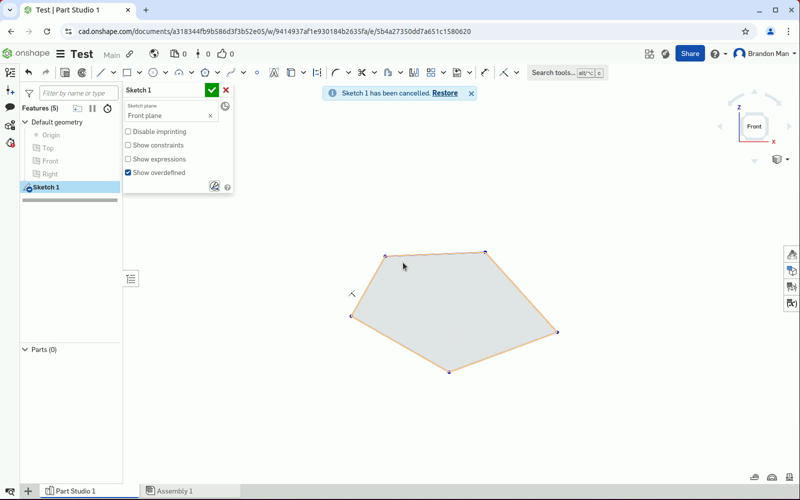
scroll(6)
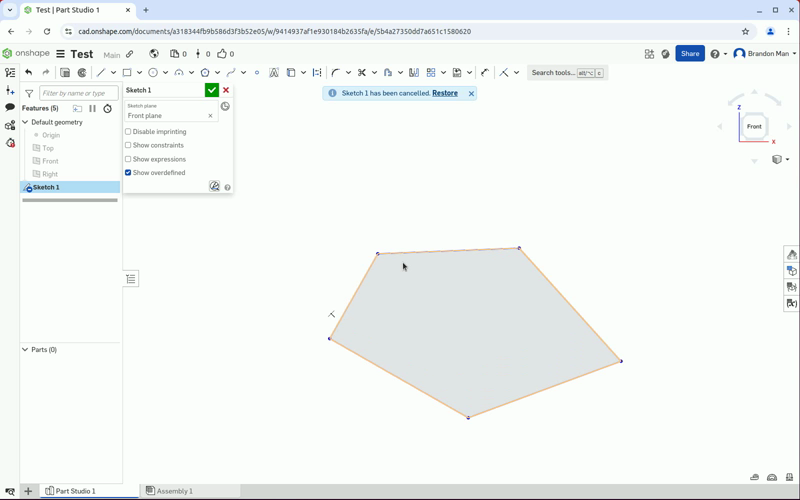
scroll(6)
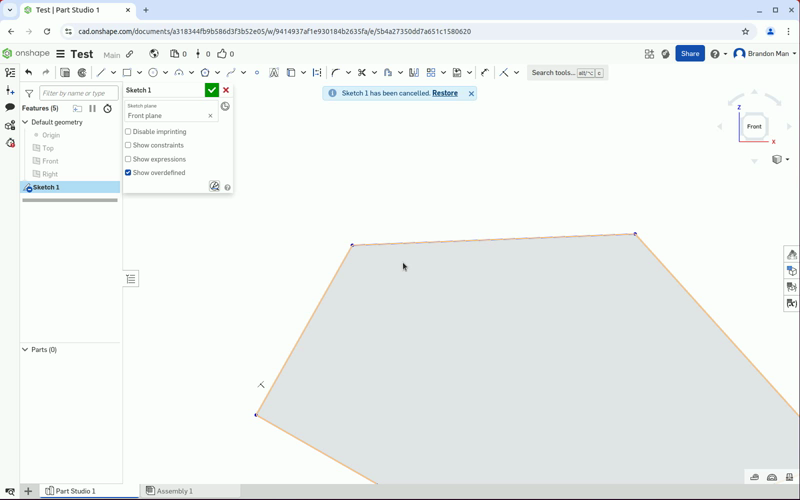
click(403, 262)
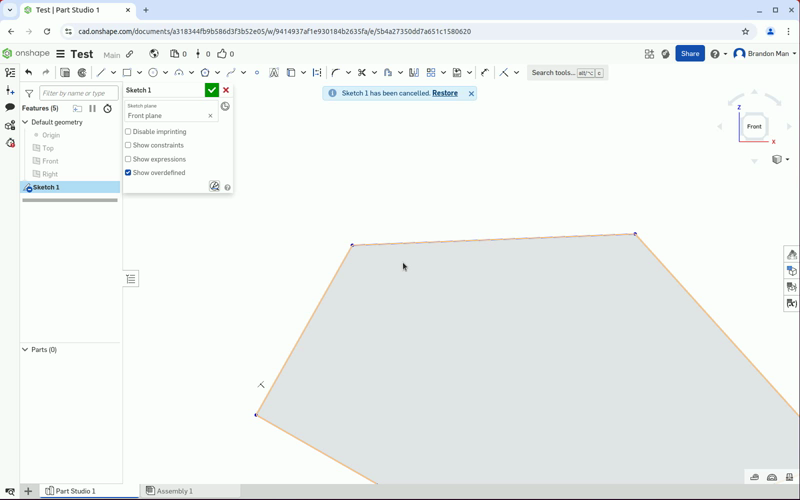
scroll(-6)
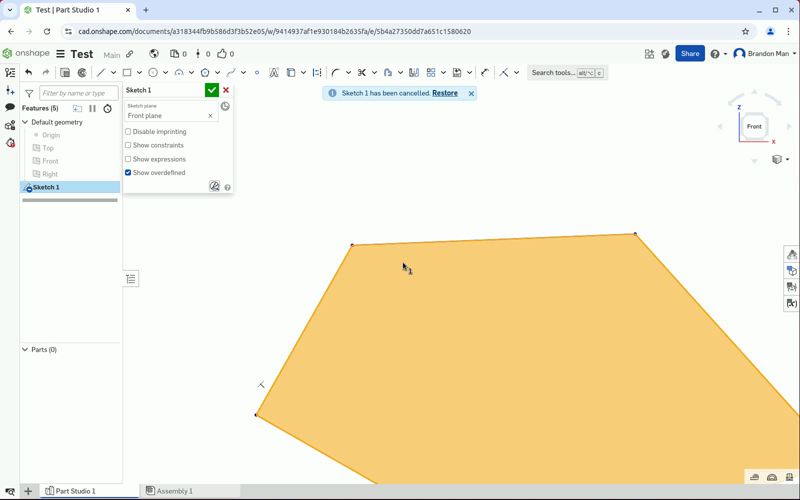
scroll(-6)
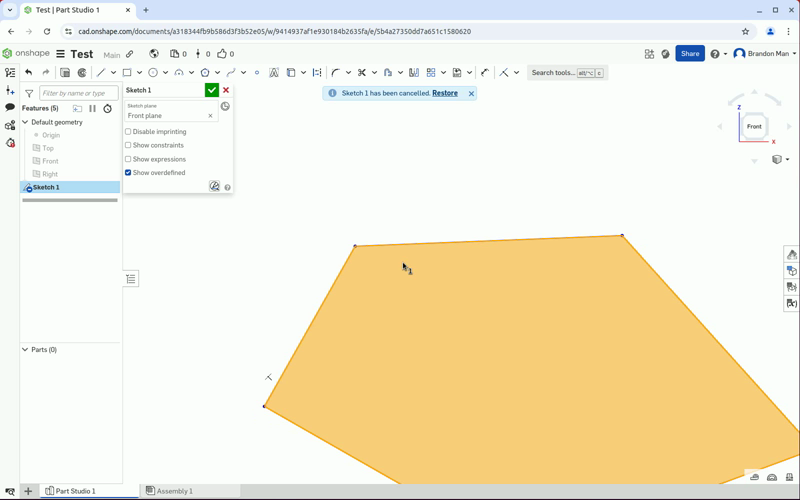
scroll(-6)
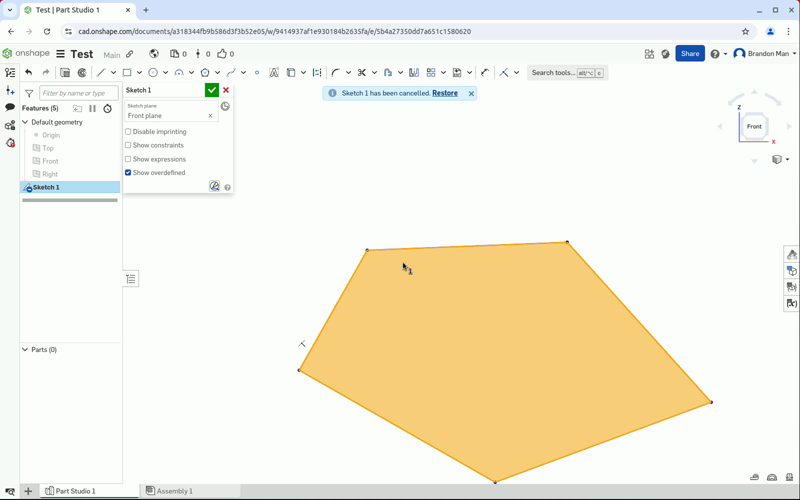
scroll(-6)
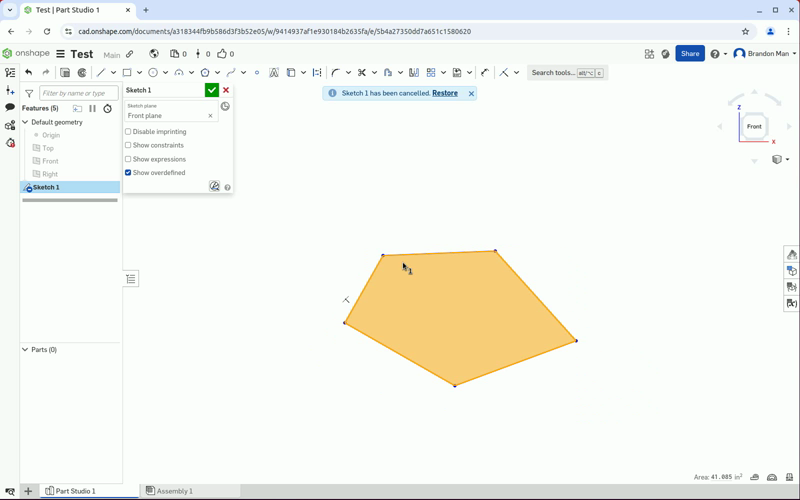
scroll(-6)
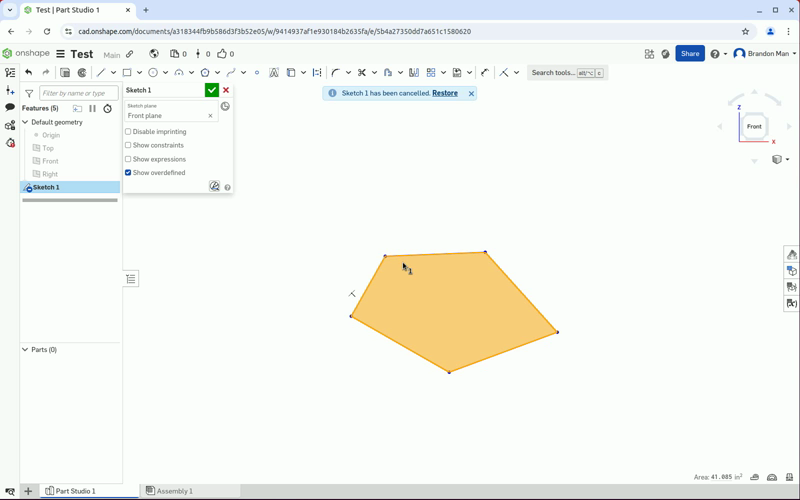
scroll(-6)
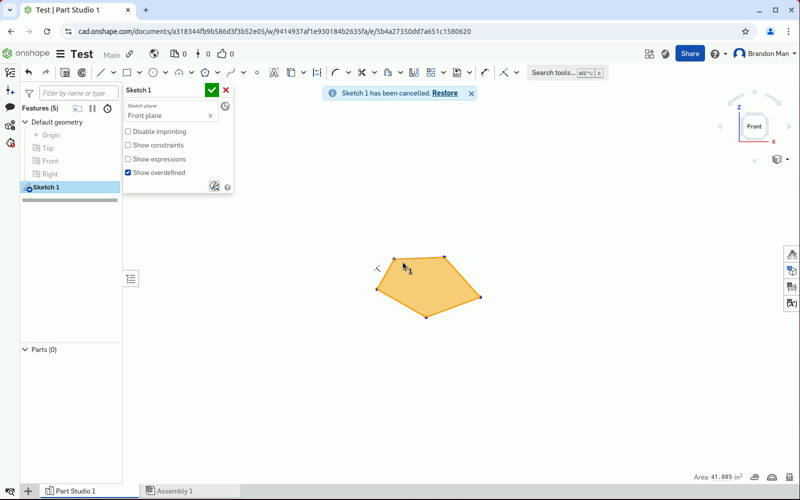
scroll(-6)
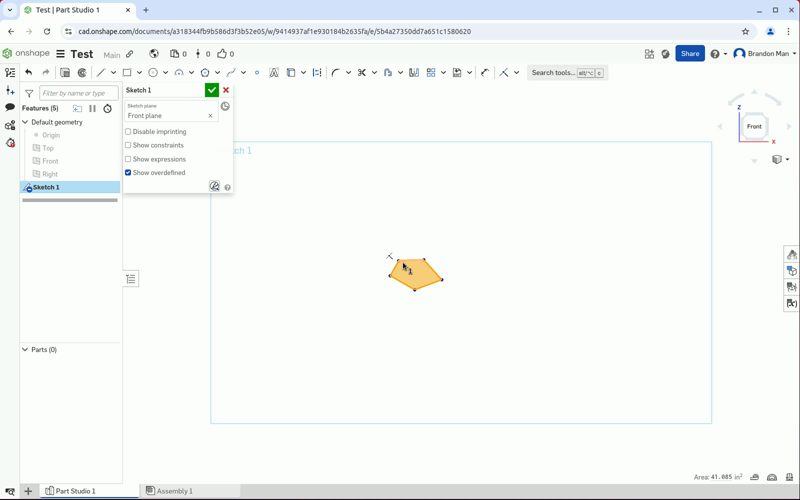
mouse_move(73, 352)
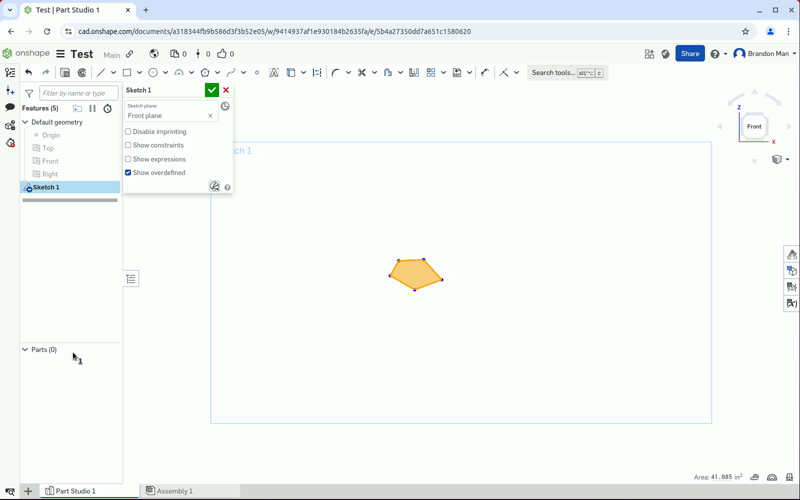
key(shift+y)
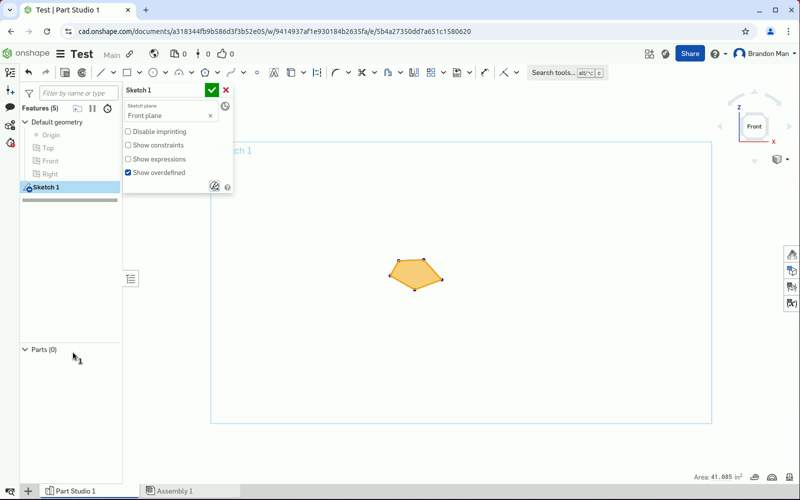
key(shift+e)
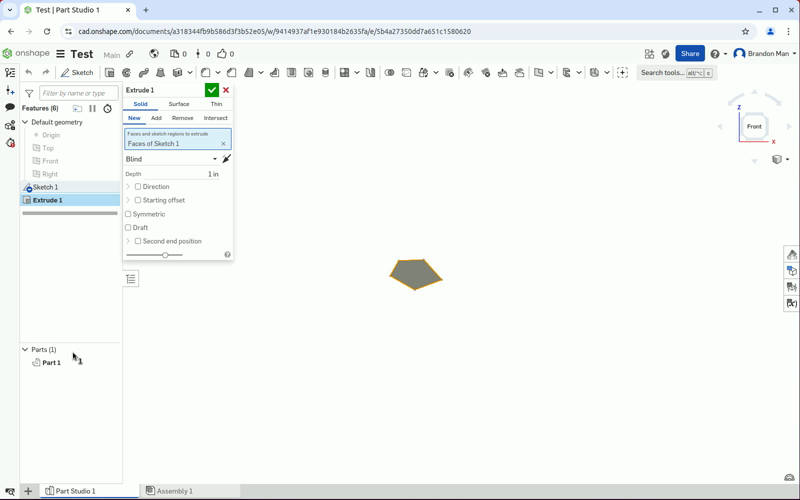
mouse_move(143, 106)
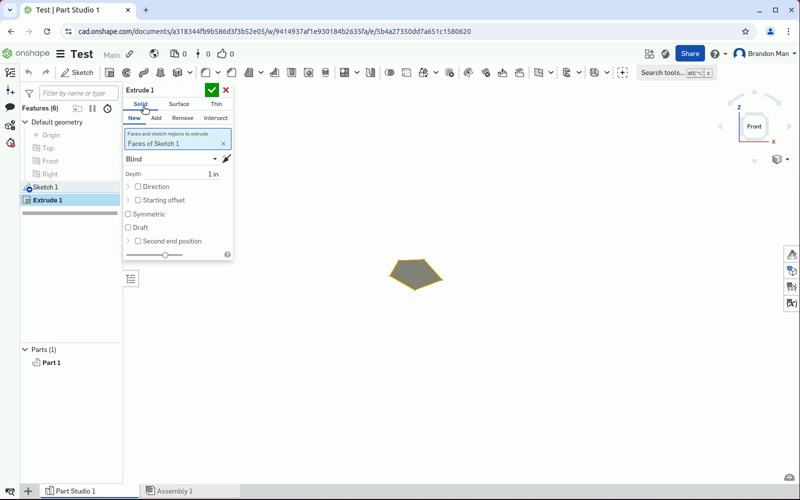
click(143, 106)
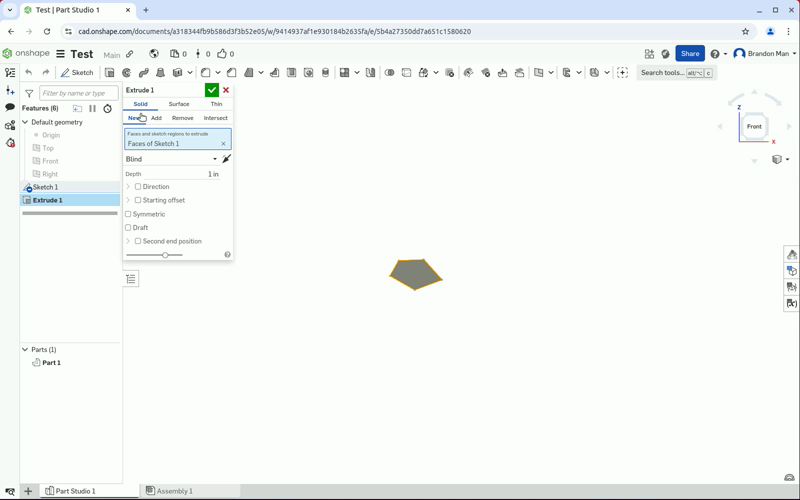
mouse_move(137, 120)
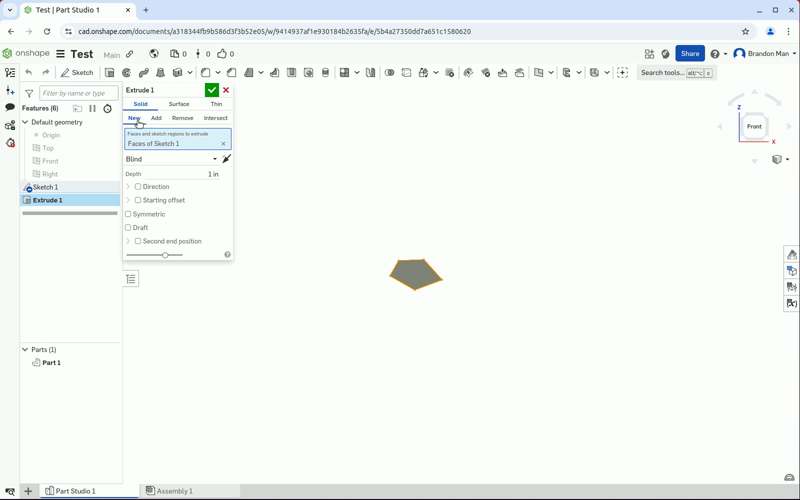
click(137, 120)
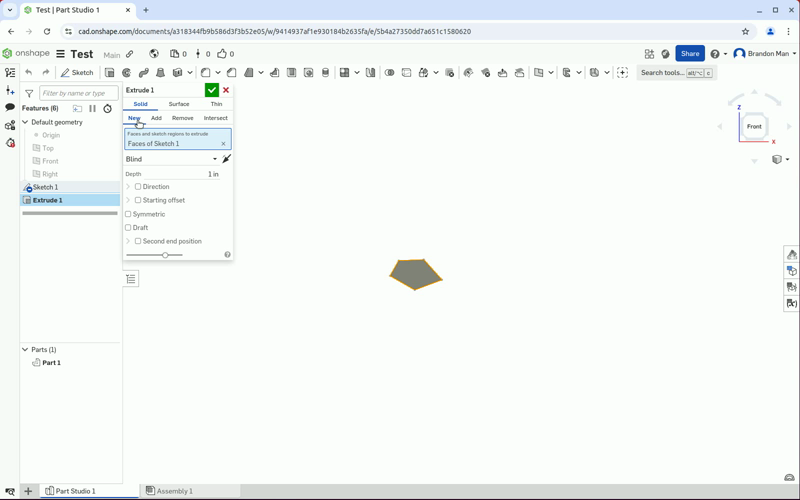
key(tab, 4)
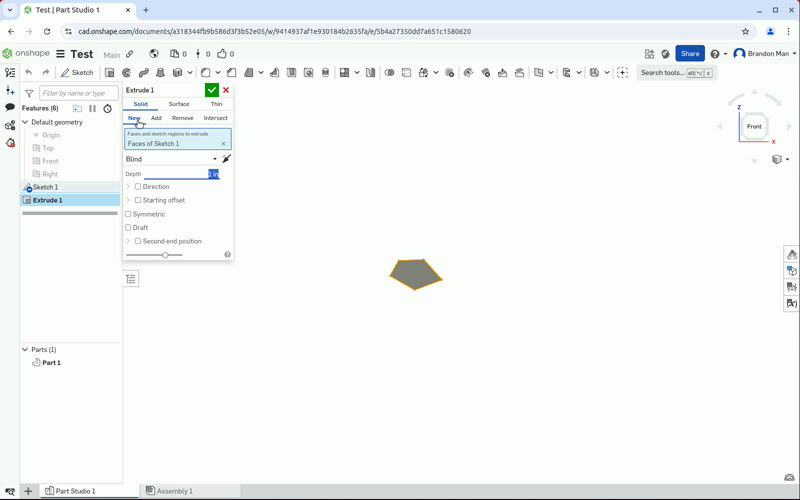
text(6.981)
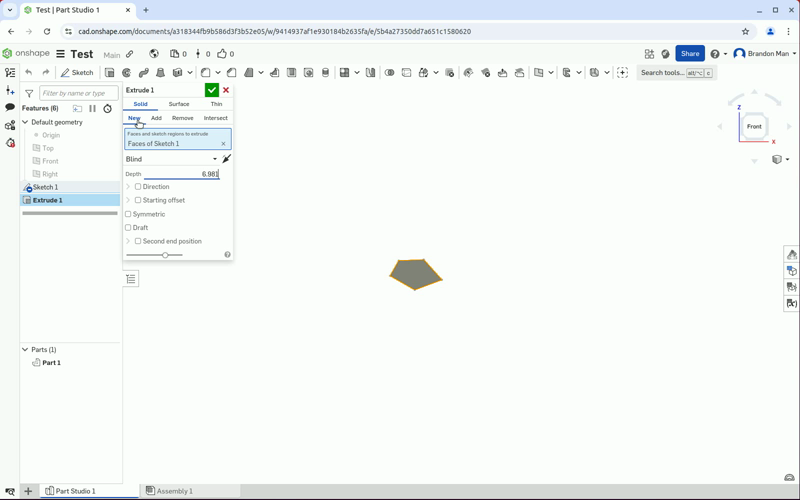
key(enter)
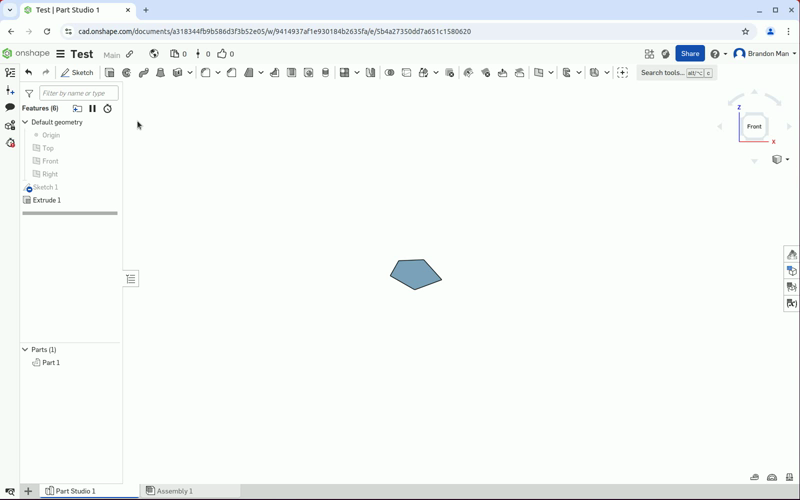
key(shift+h)
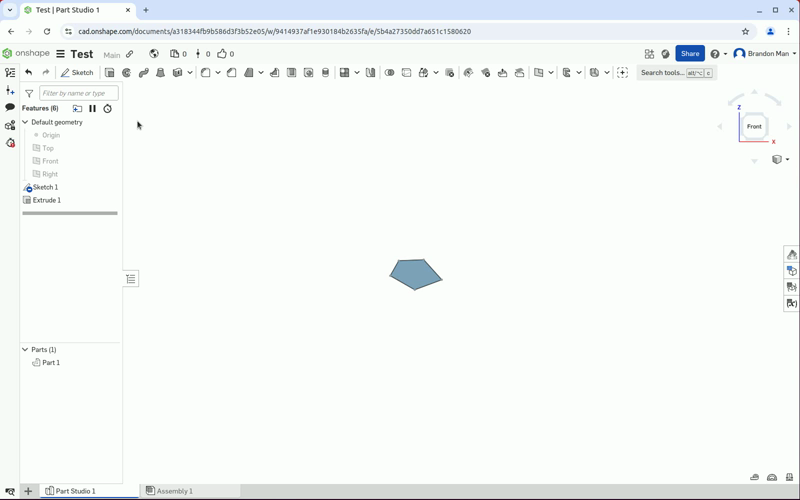
key(shift+h)
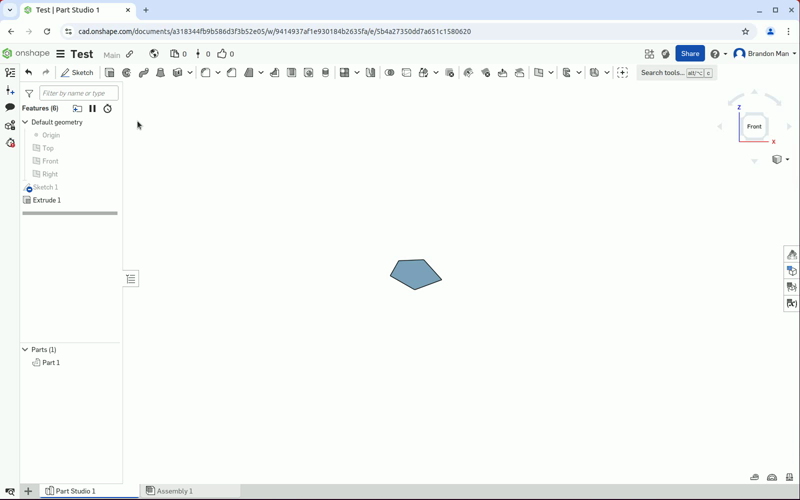
mouse_move(73, 189)
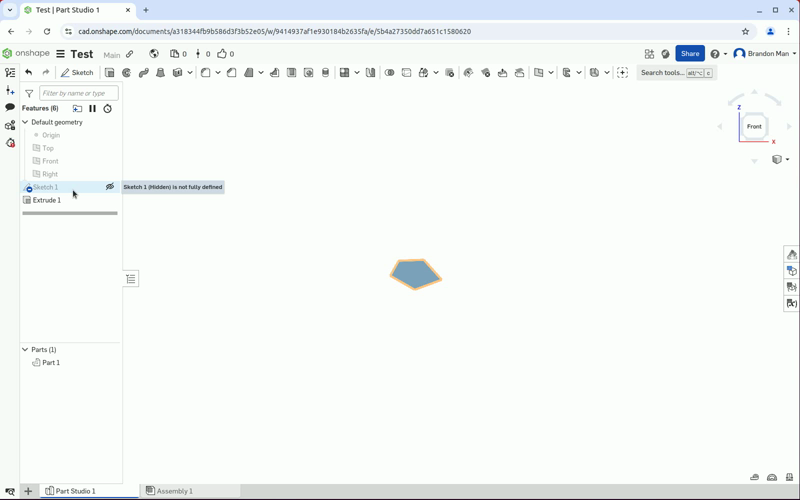
click(73, 189)
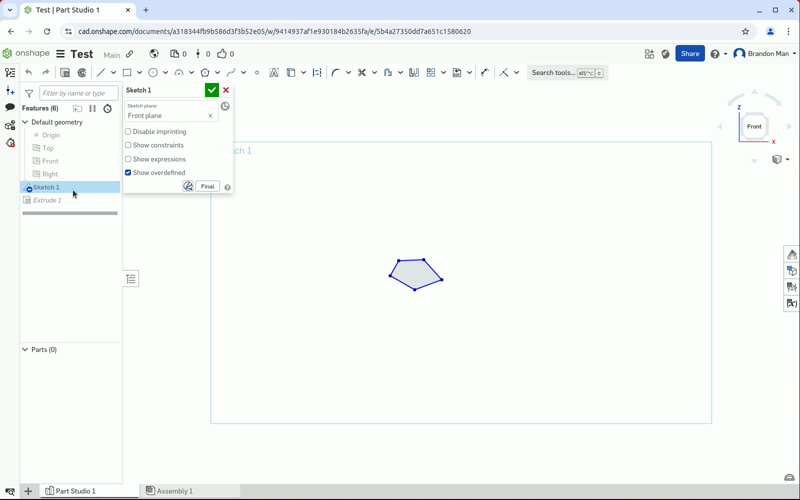
mouse_move(229, 92)
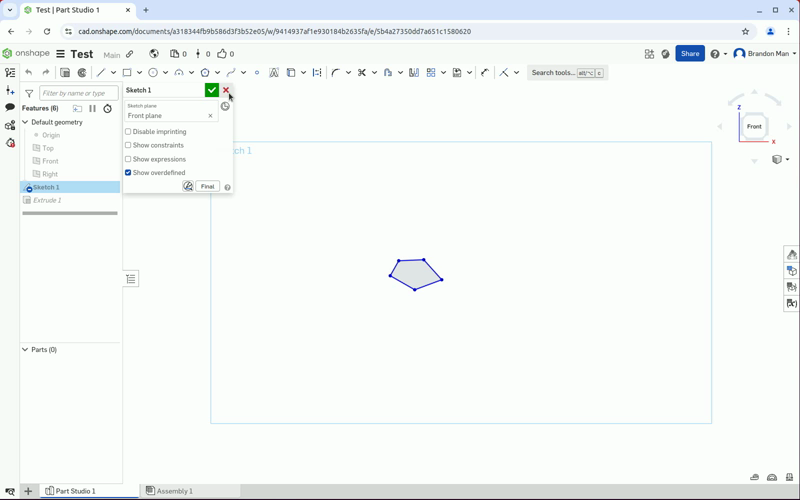
click(229, 92)
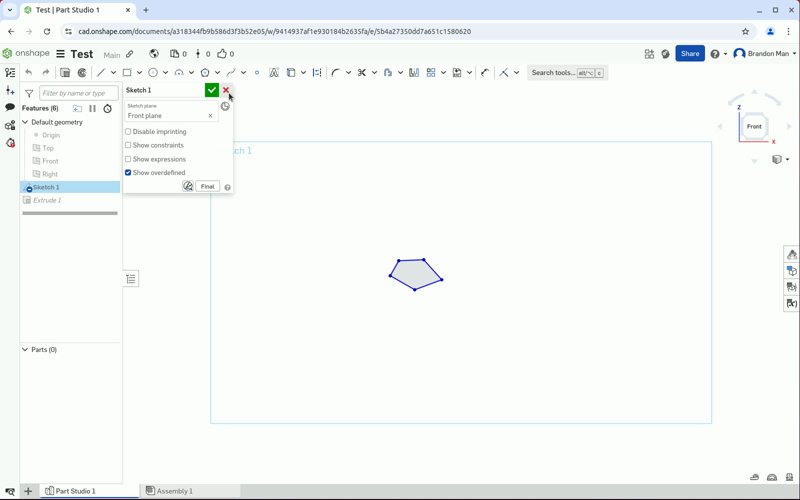
key(shift+s)
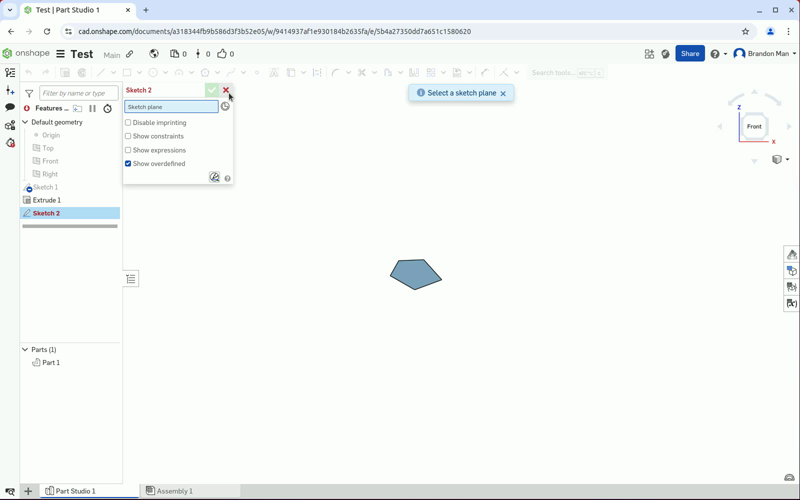
mouse_move(73, 163)
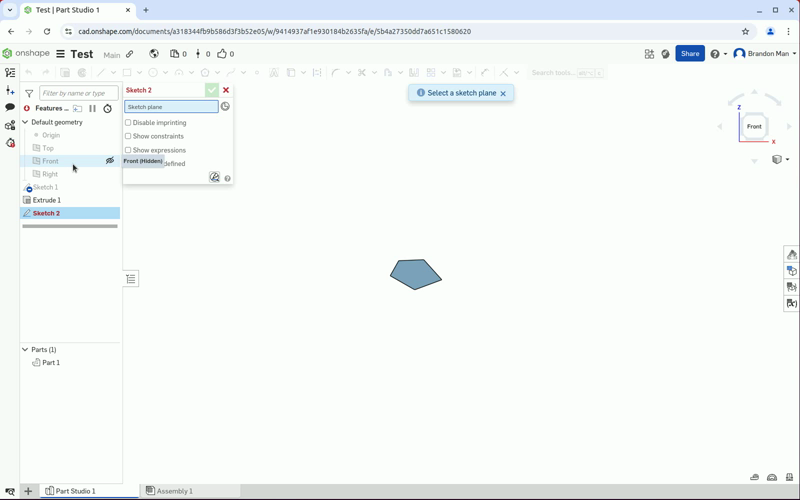
click(73, 163)
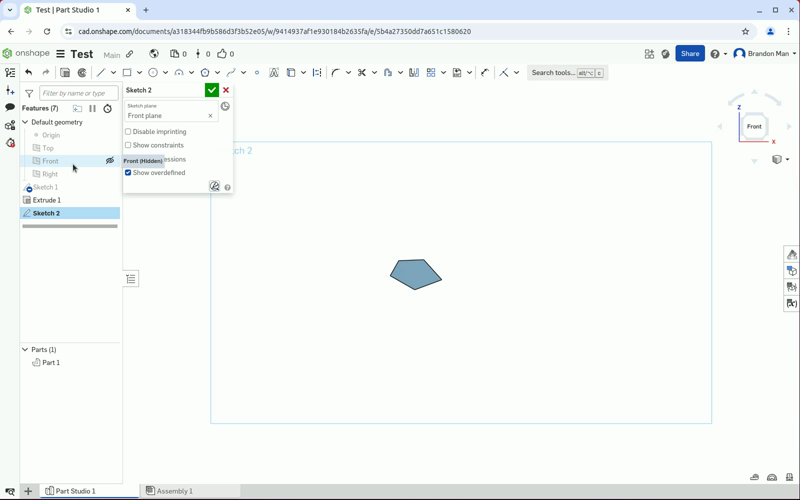
mouse_move(73, 352)
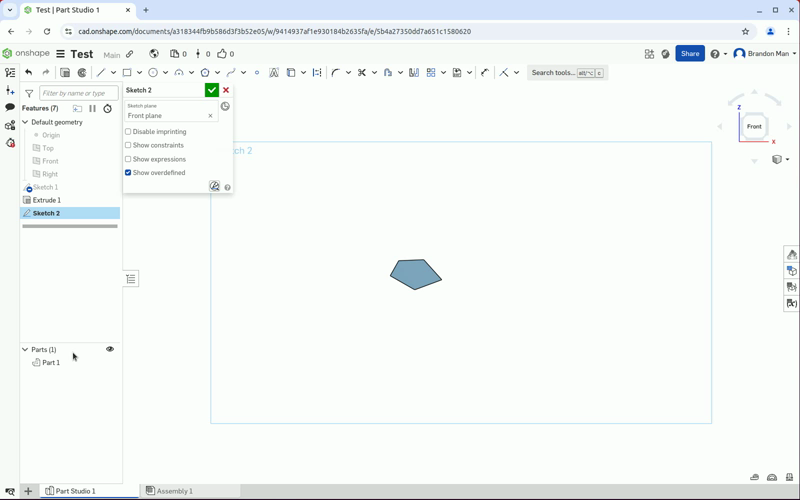
key(y)
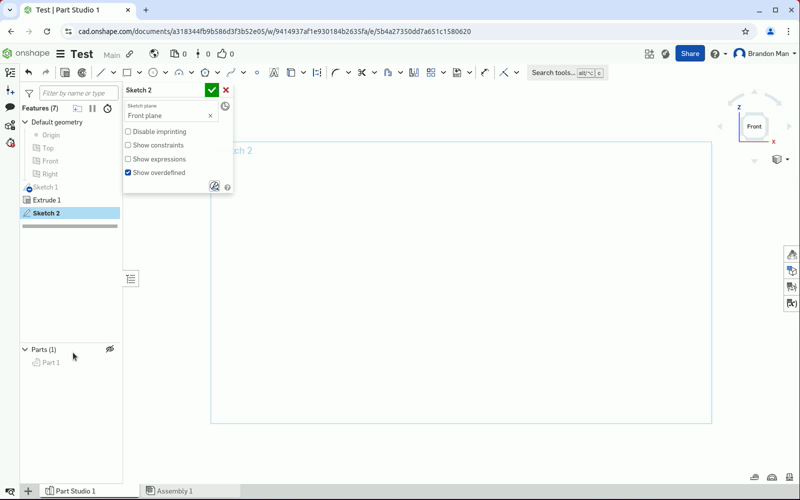
key(c)
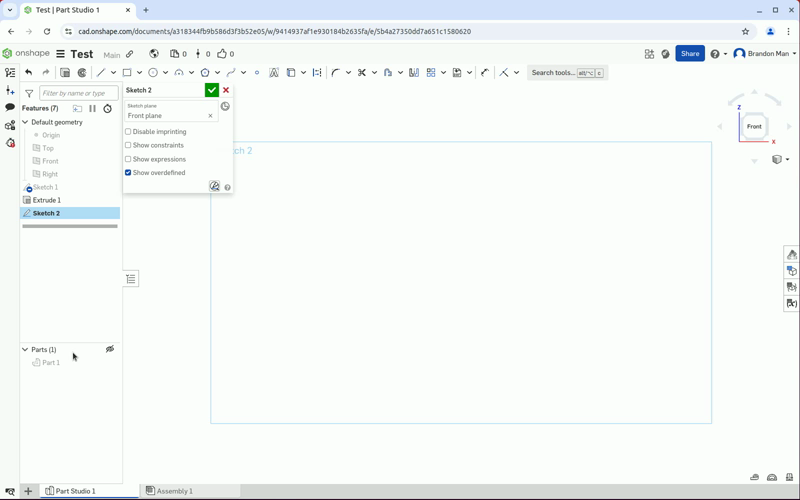
key_down(shift)
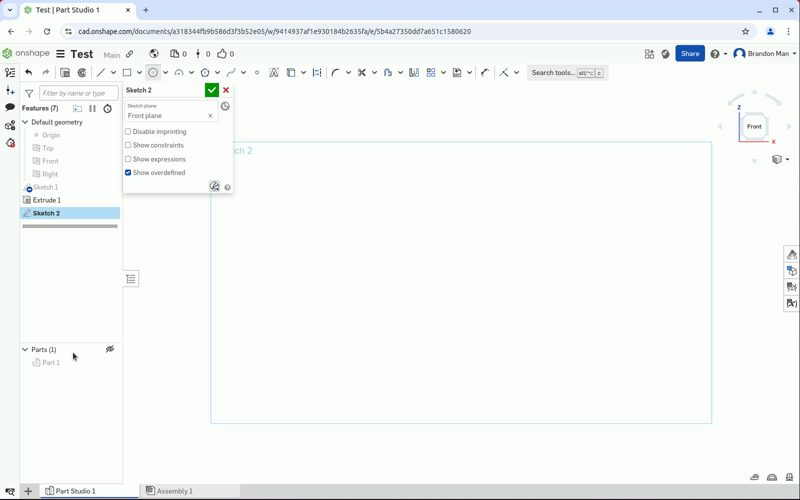
mouse_move(419, 251)
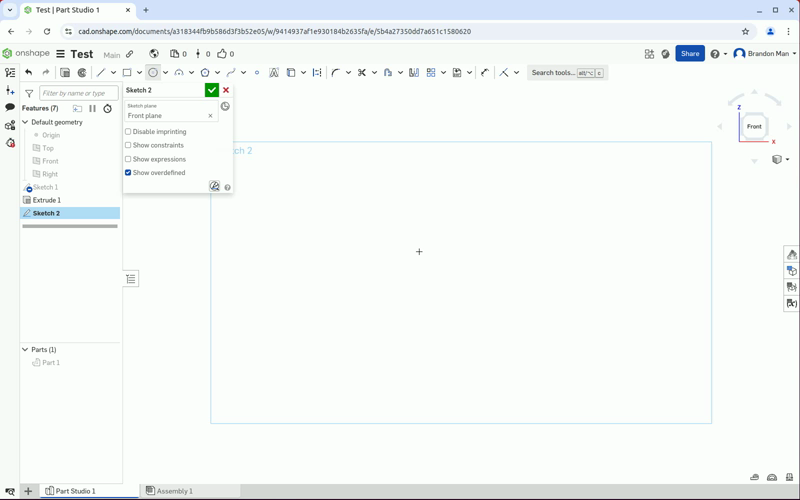
click(419, 251)
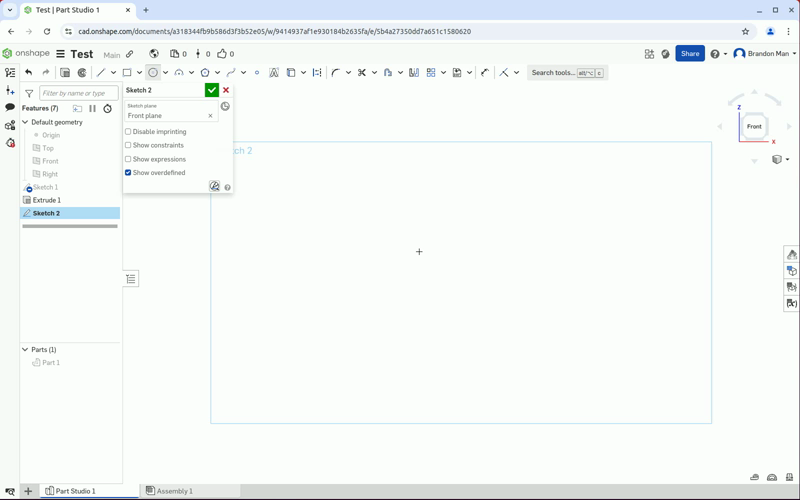
key_up(shift)
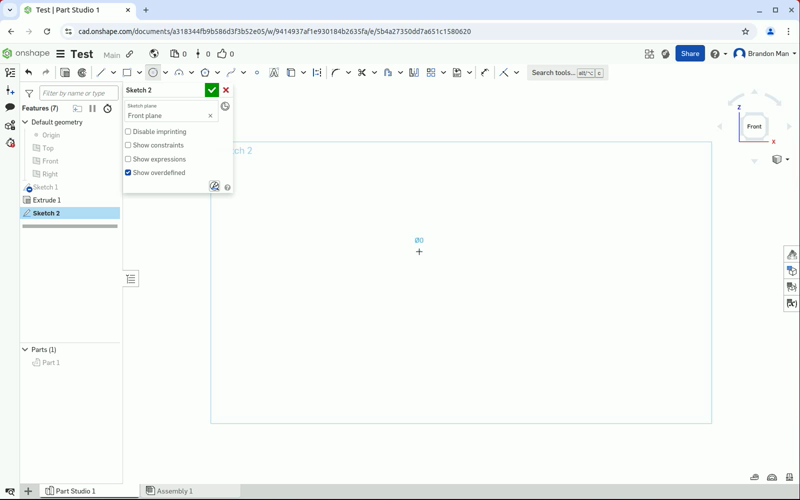
mouse_move(489, 251)
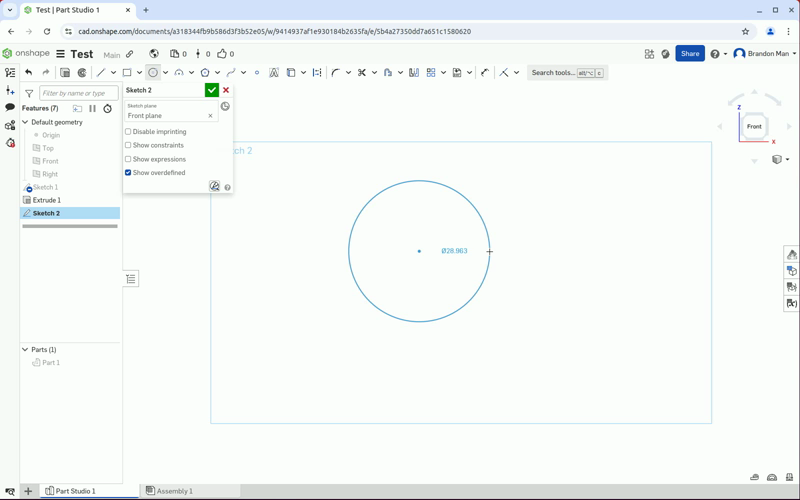
click(489, 251)
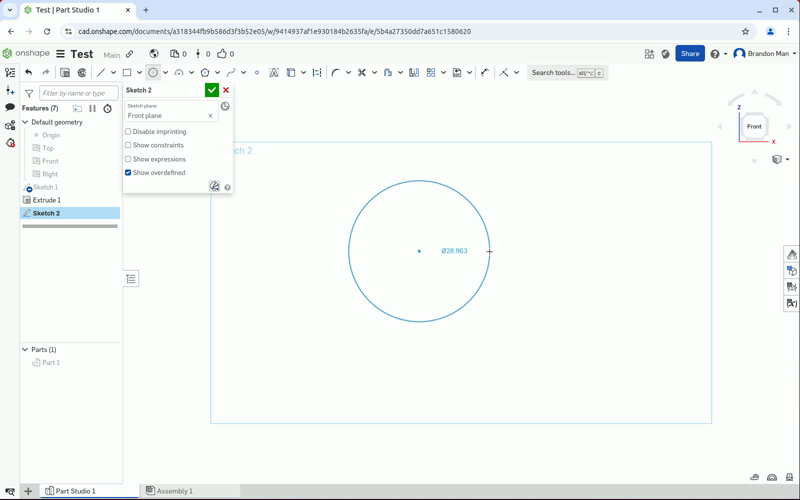
key(esc)
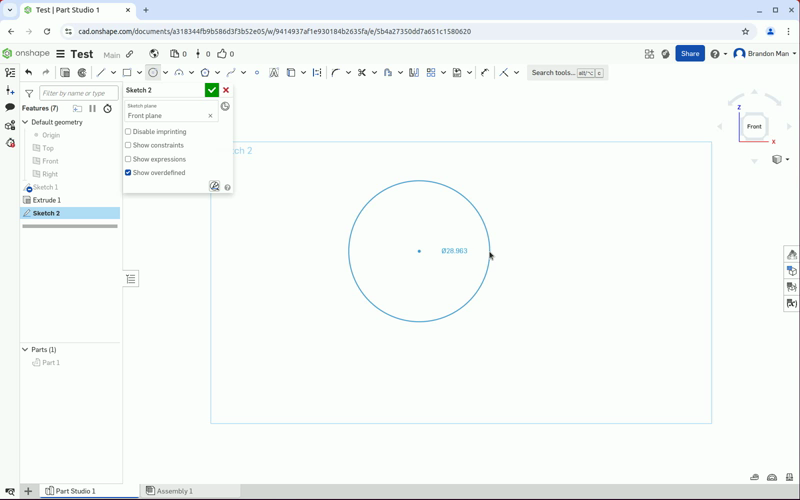
key(l)
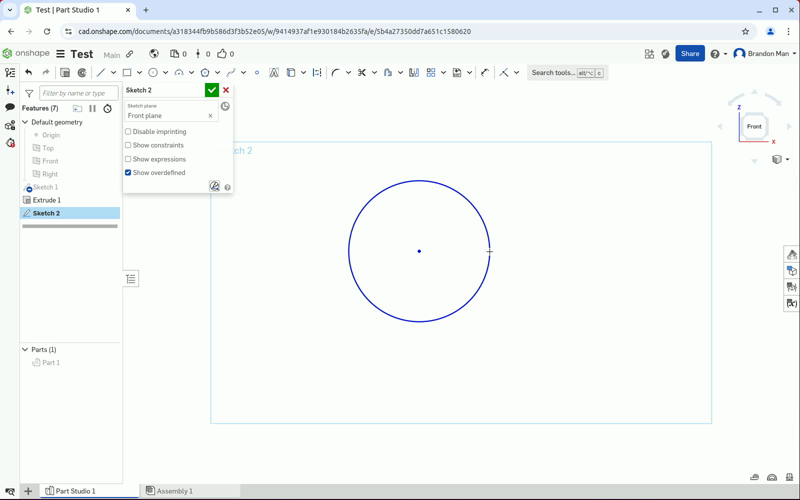
key_down(shift)
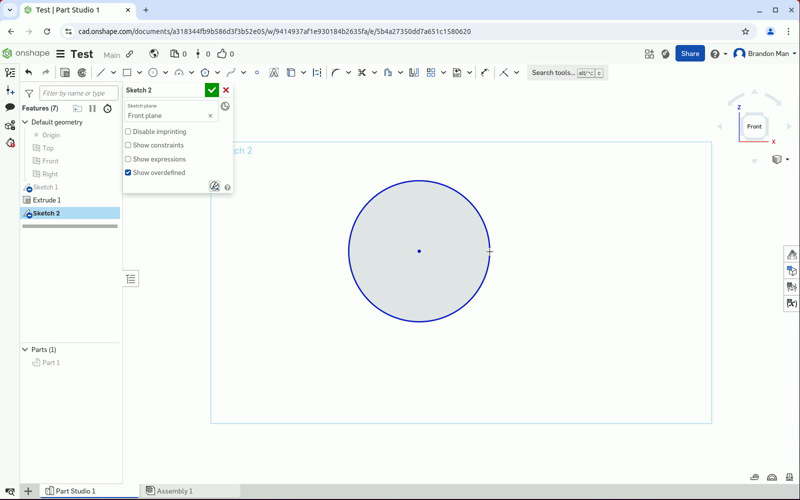
mouse_move(391, 276)
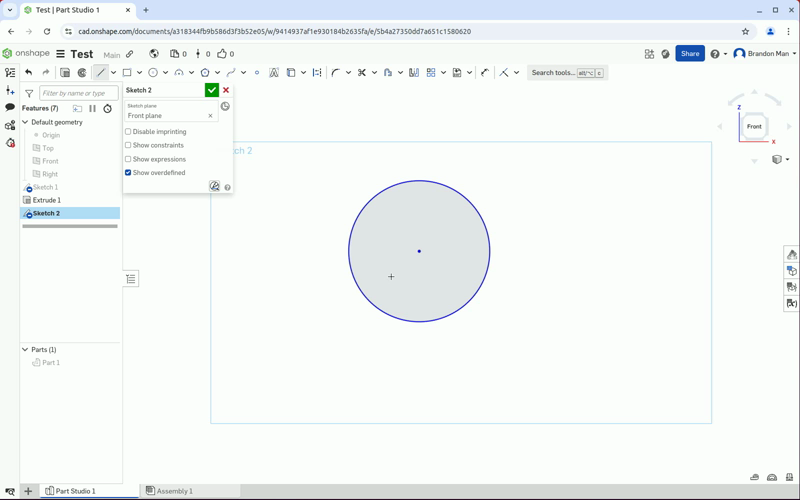
click(391, 276)
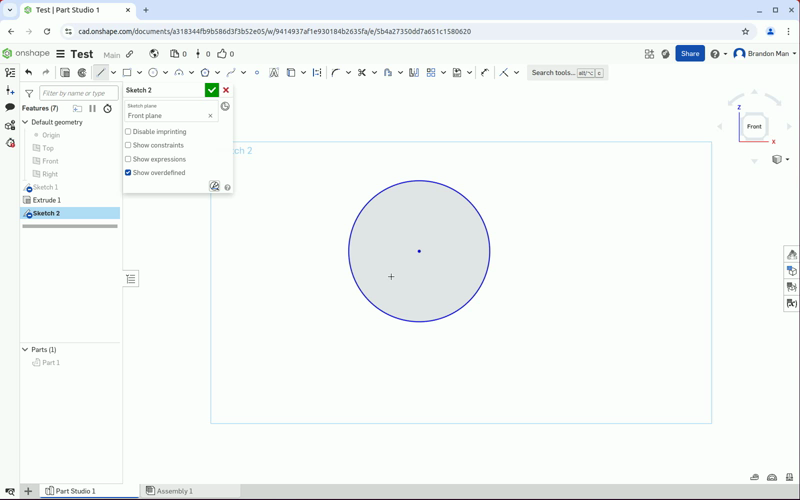
key_up(shift)
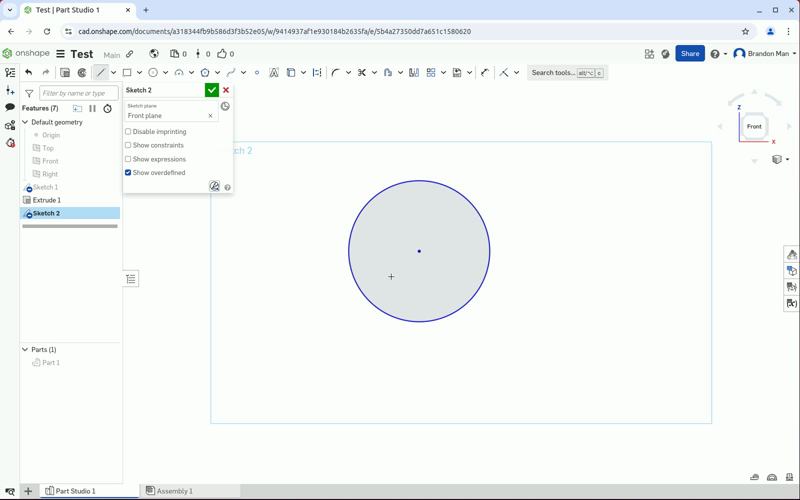
key_down(shift)
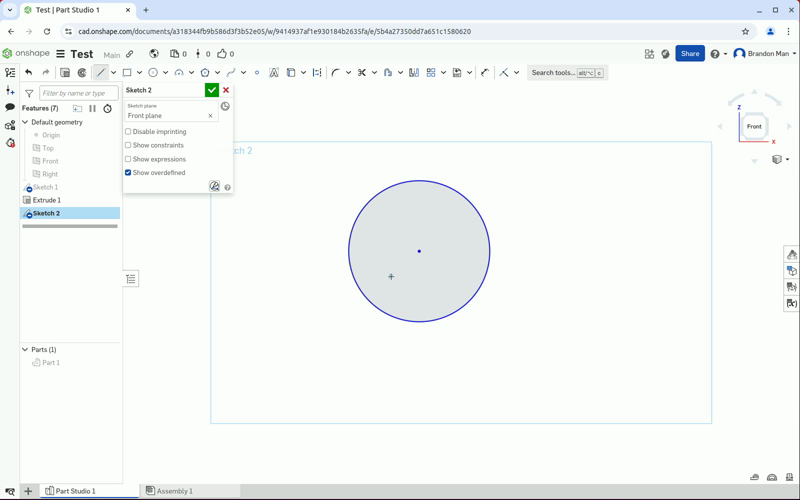
mouse_move(421, 276)
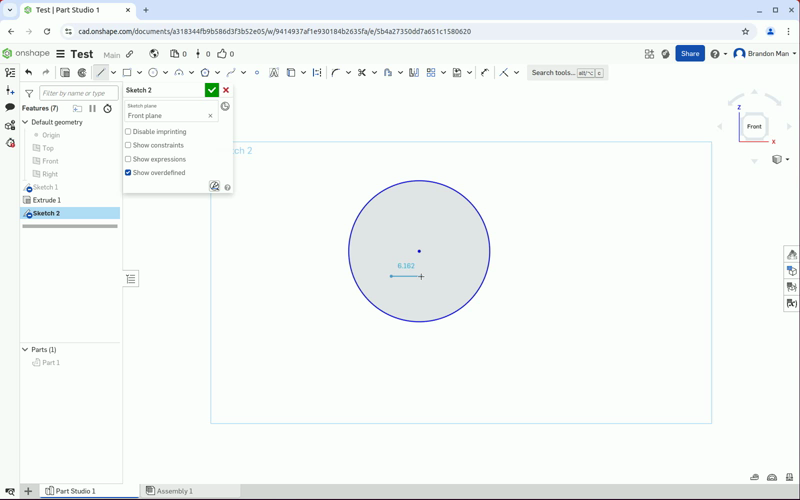
mouse_move(414, 289)
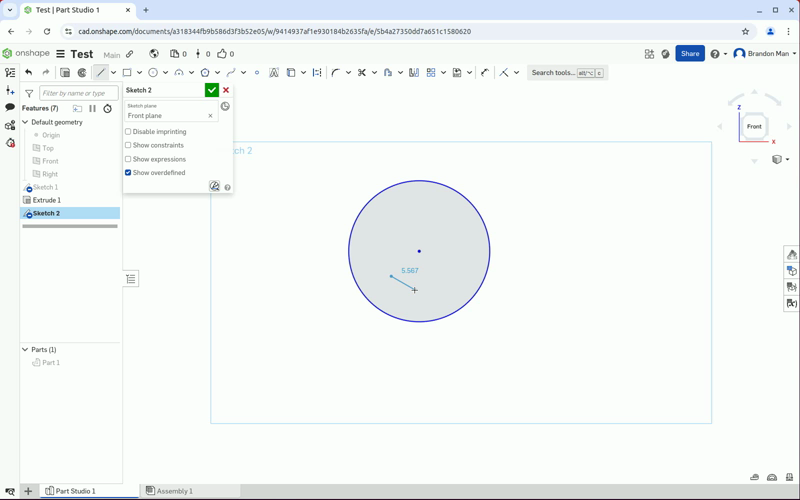
click(414, 289)
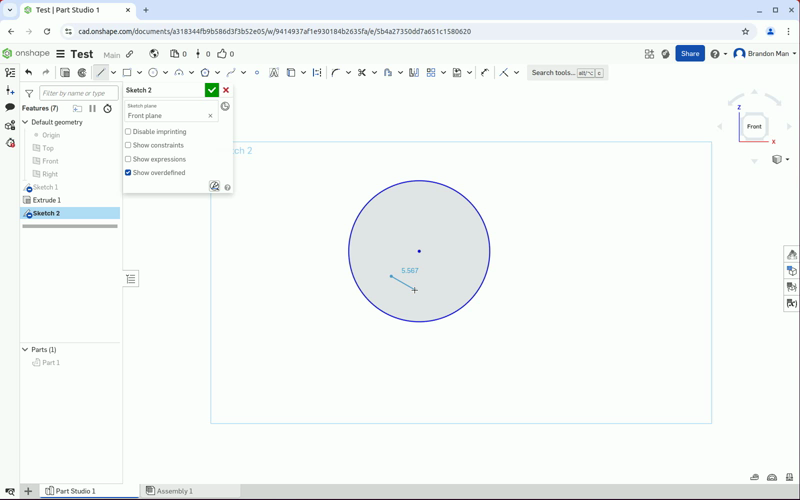
key_up(shift)
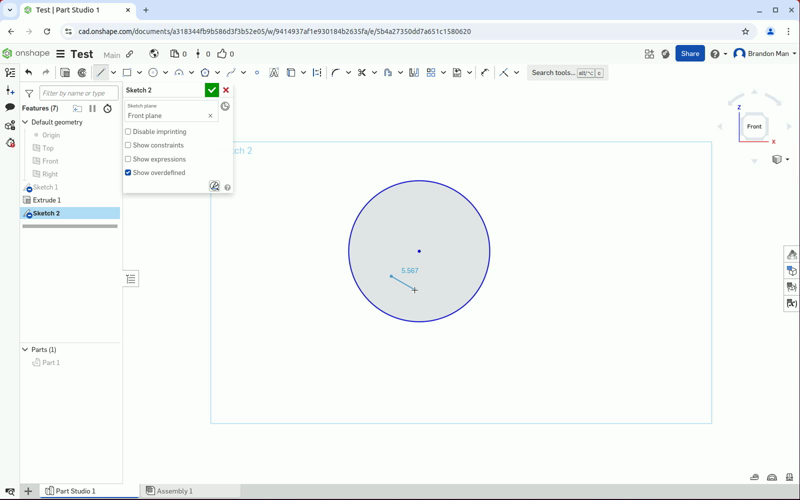
key_down(shift)
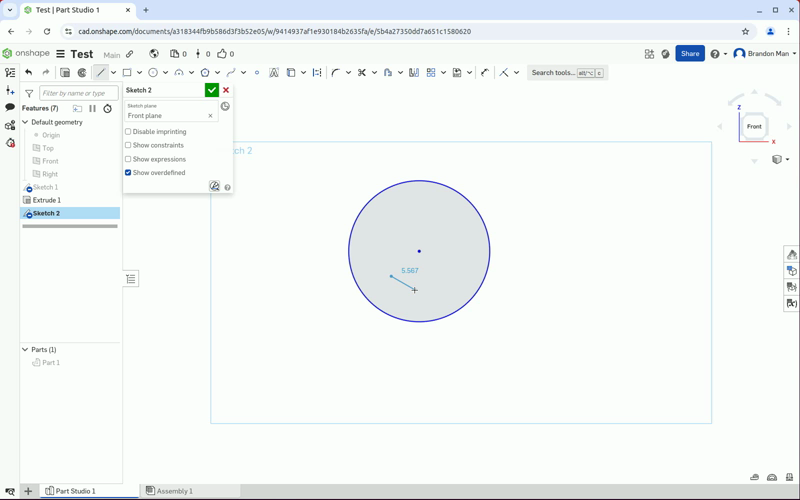
mouse_move(444, 289)
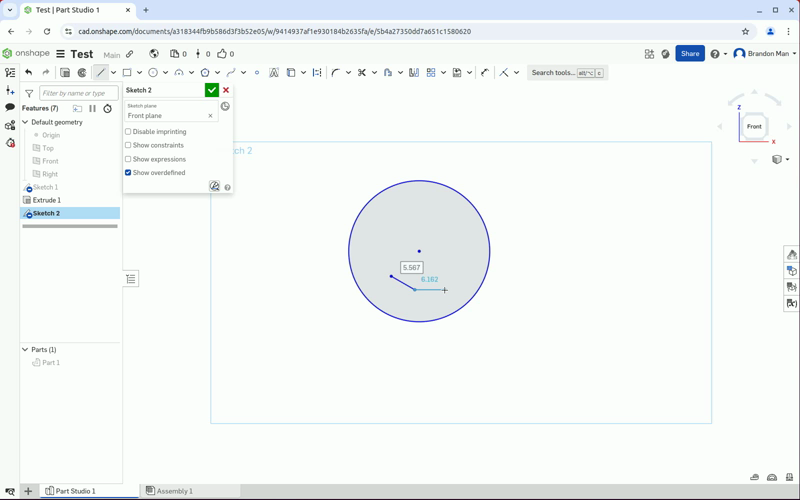
mouse_move(441, 279)
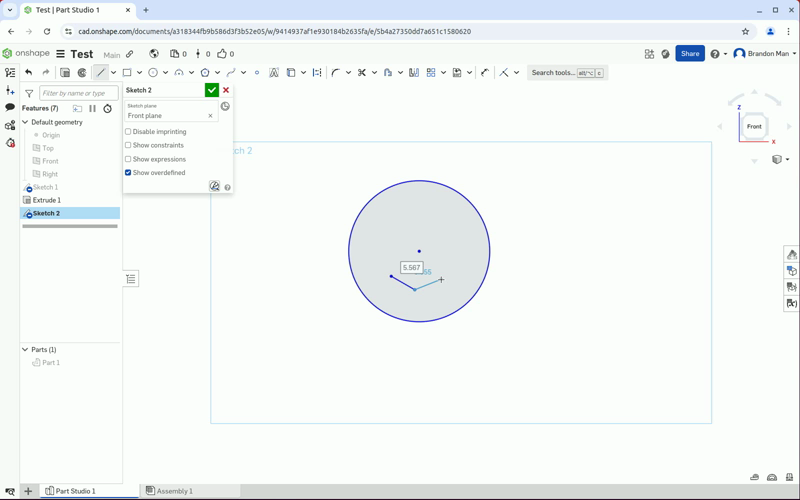
click(441, 279)
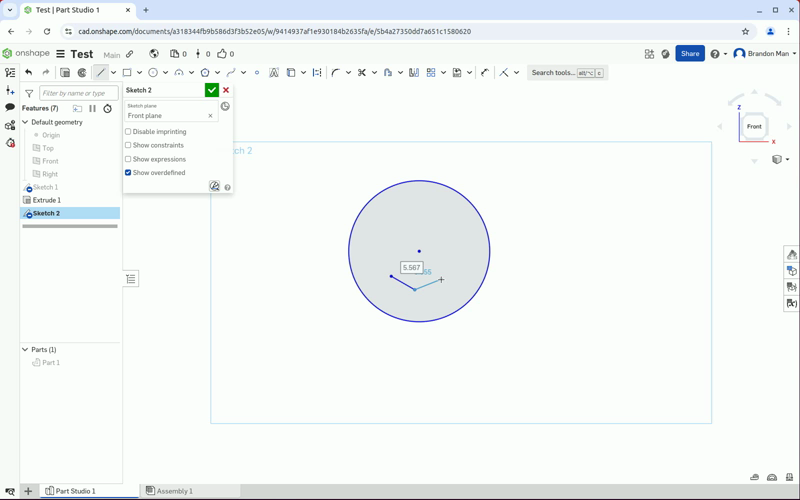
key_up(shift)
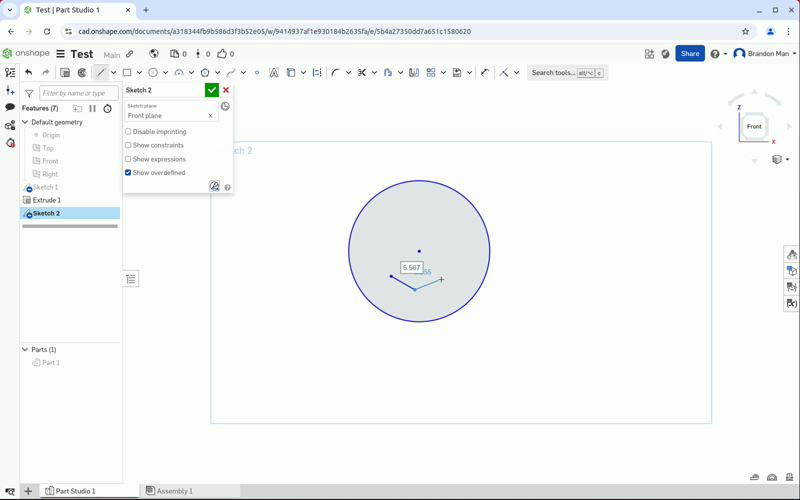
key_down(shift)
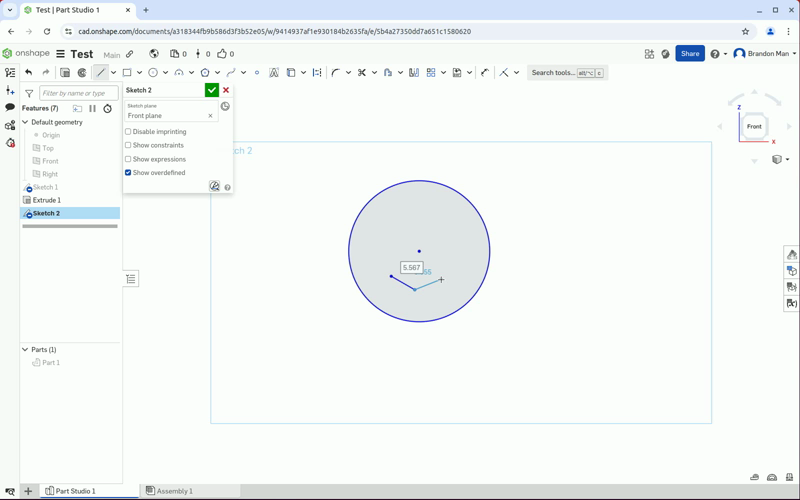
mouse_move(471, 279)
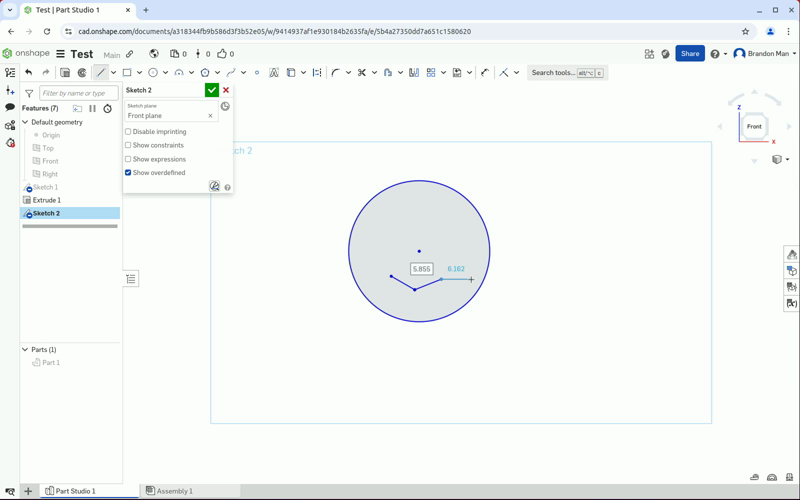
mouse_move(423, 260)
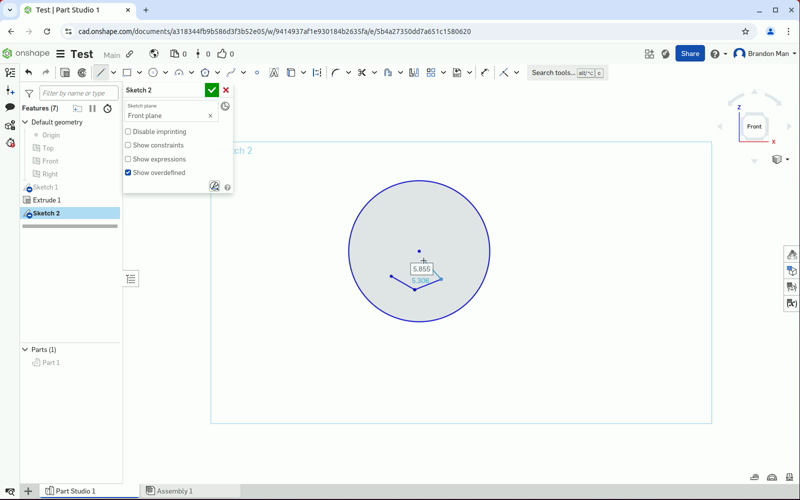
click(423, 260)
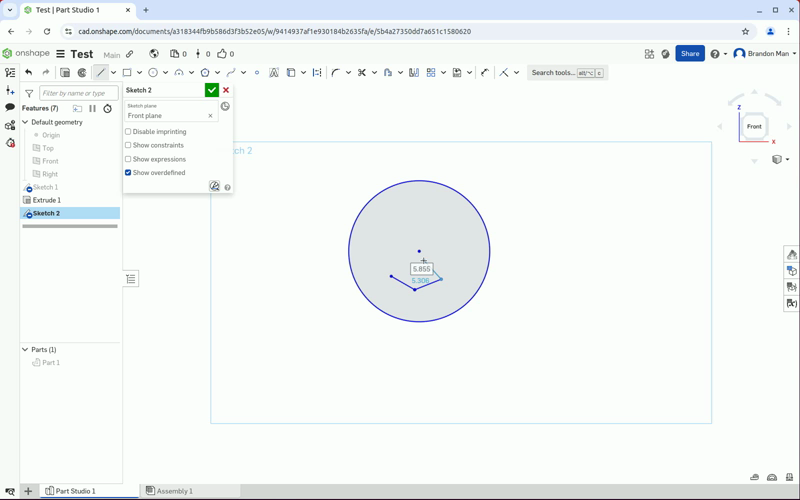
key_up(shift)
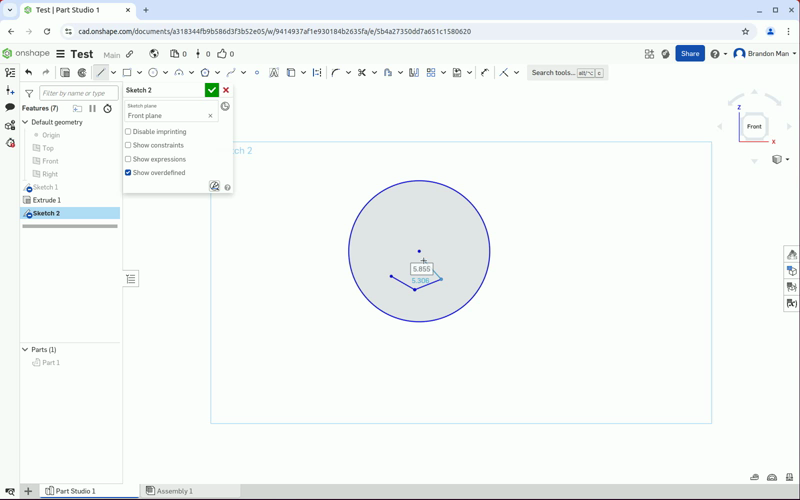
key_down(shift)
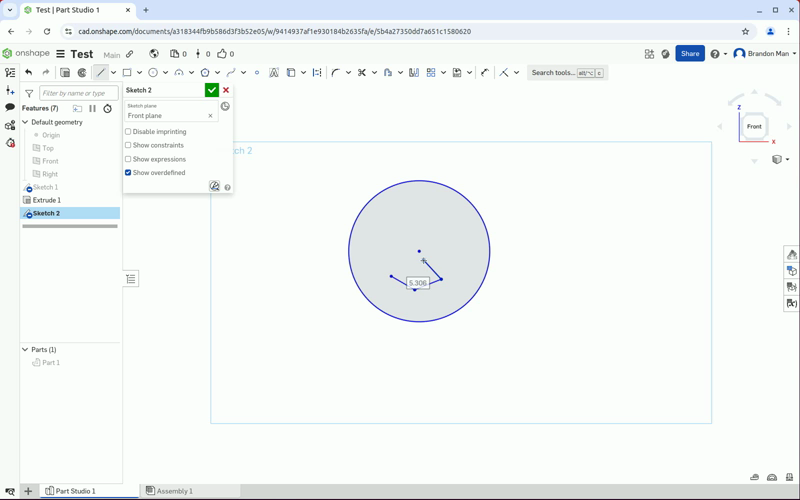
mouse_move(453, 260)
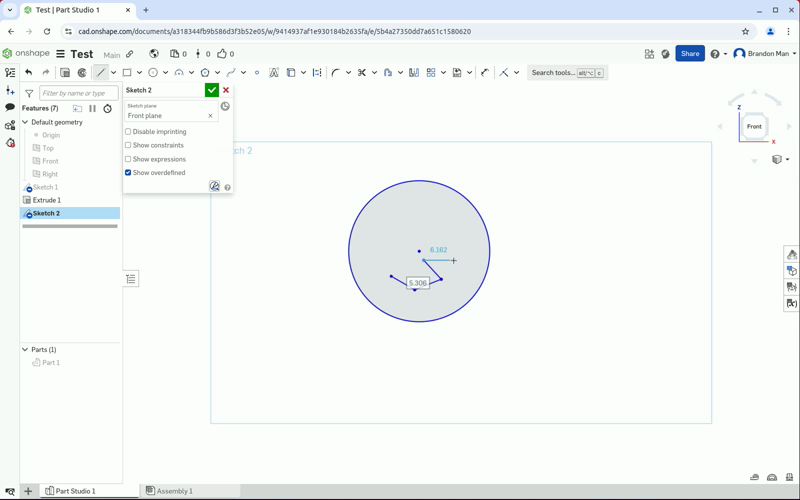
mouse_move(398, 261)
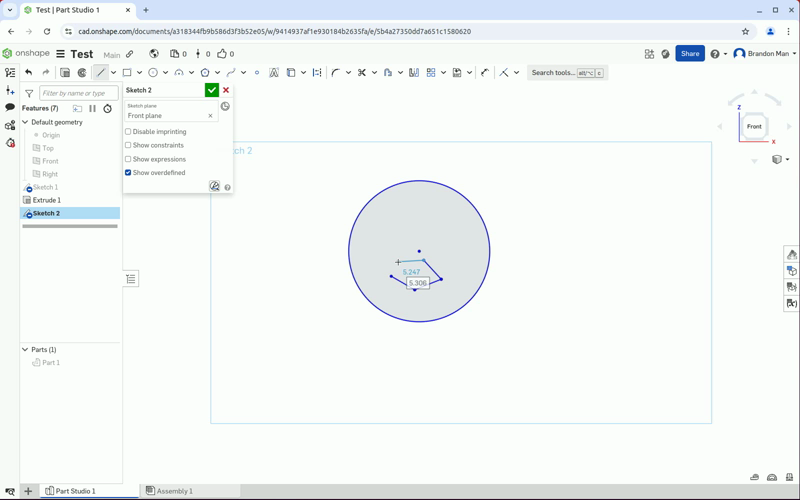
click(398, 261)
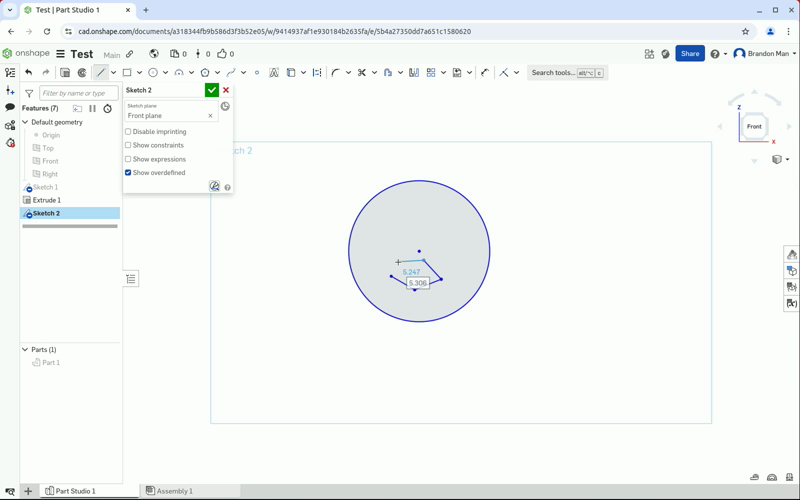
key_up(shift)
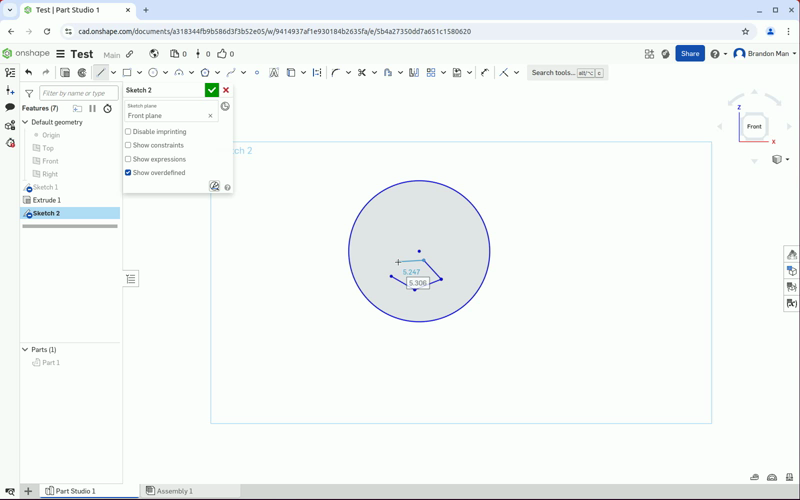
mouse_move(428, 261)
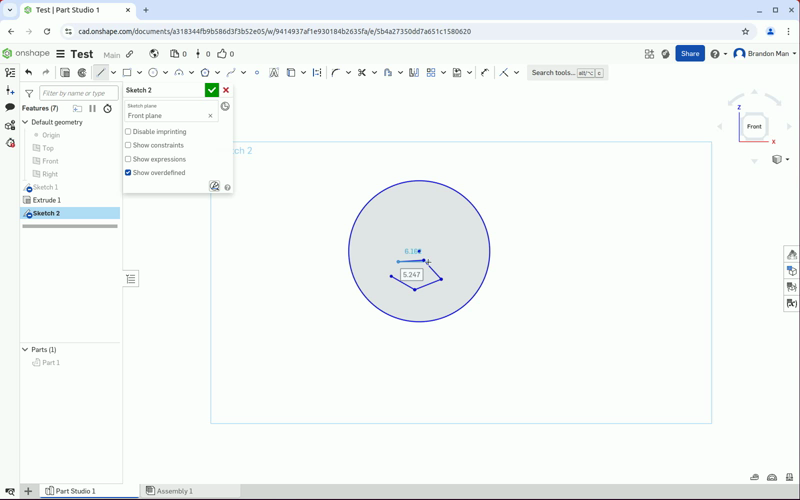
key_down(shift)
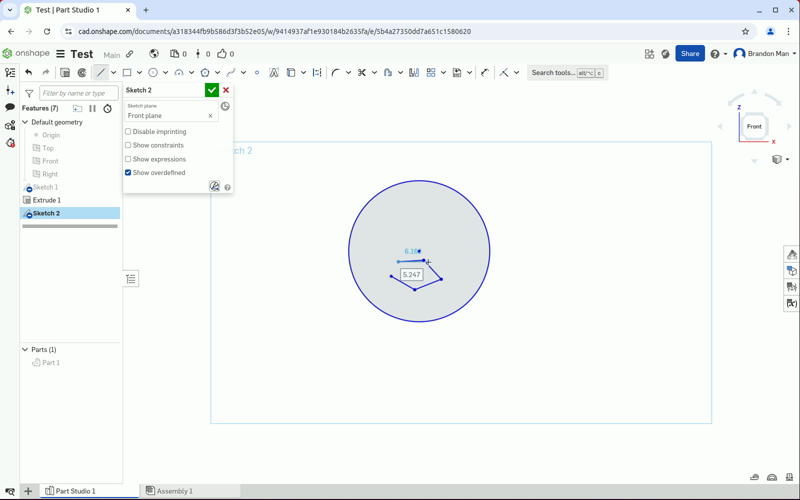
mouse_move(391, 276)
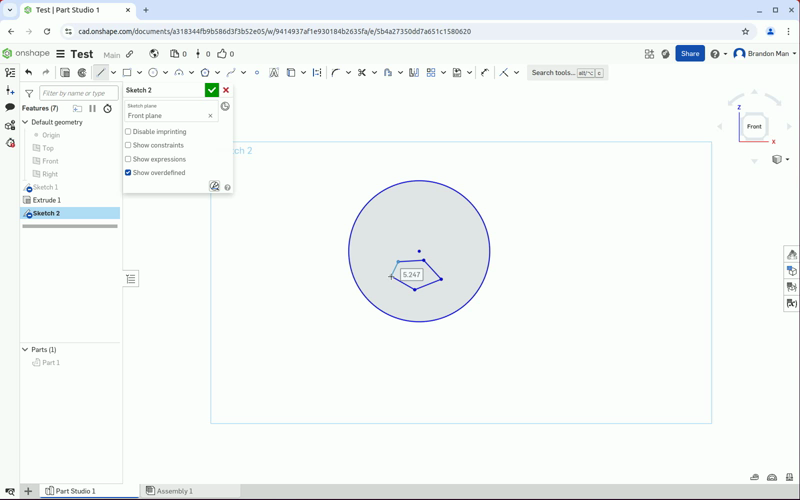
key_up(shift)
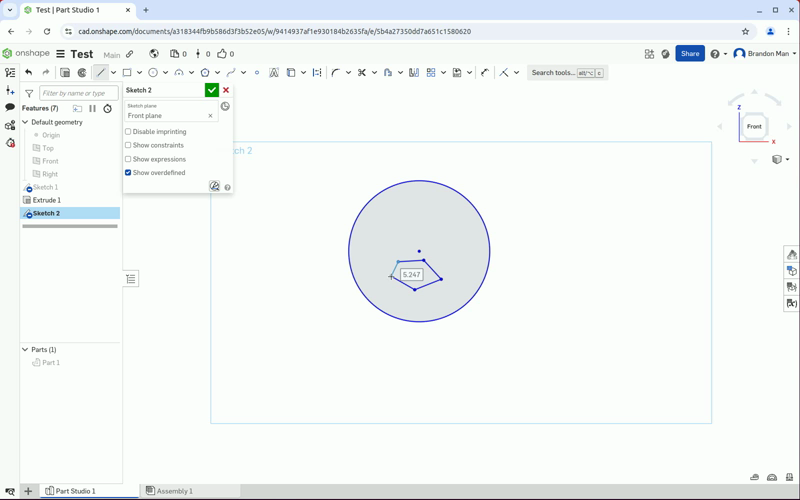
click(391, 276)
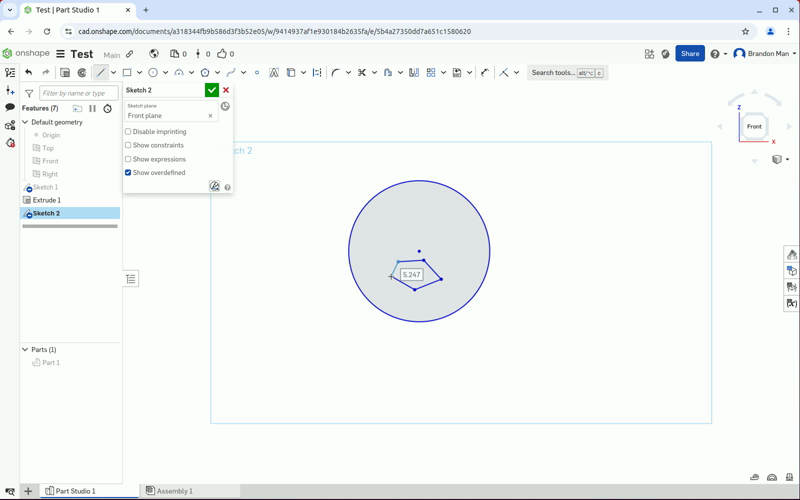
key(esc)
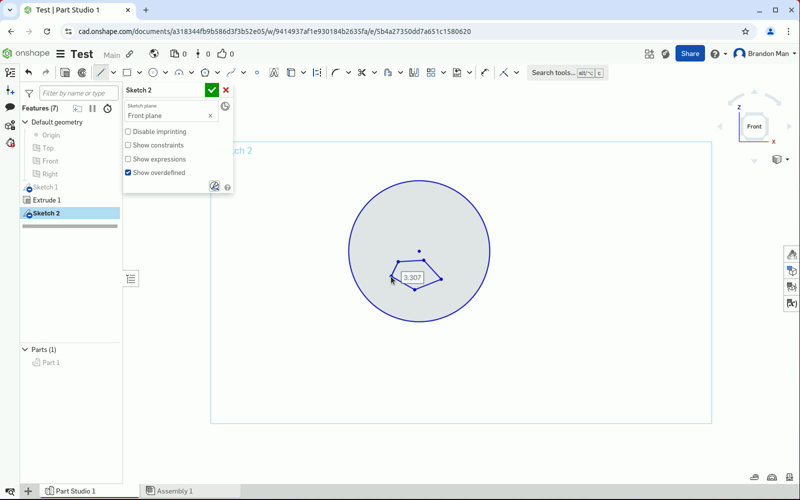
mouse_move(386, 232)
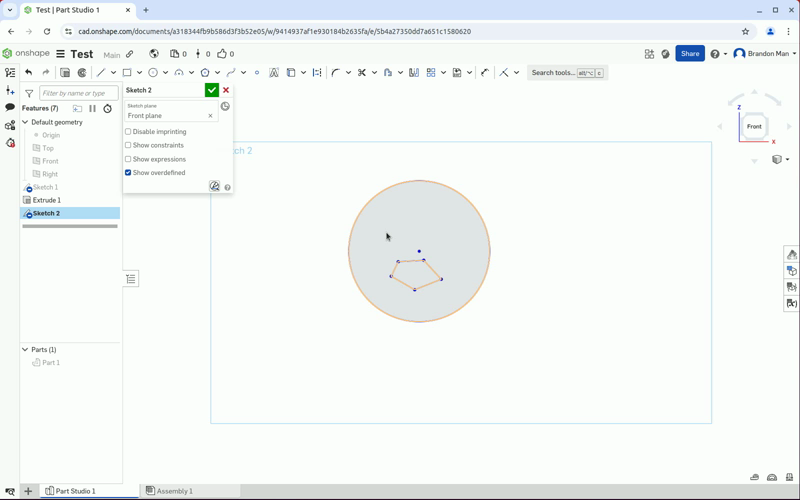
click(386, 232)
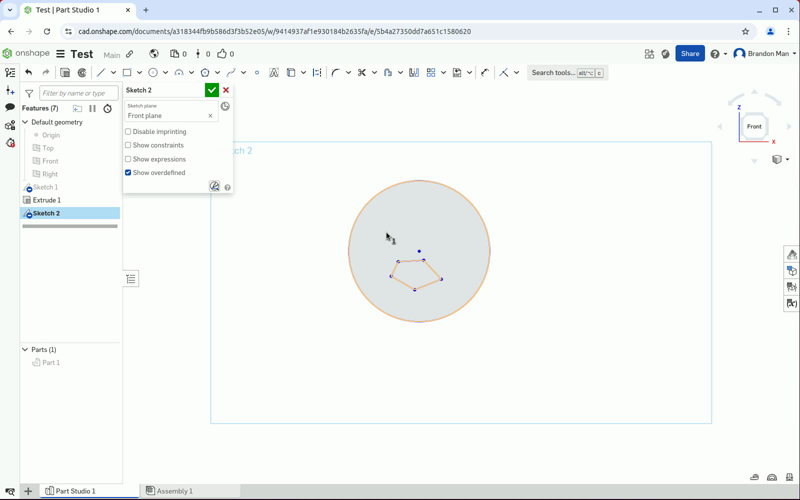
mouse_move(73, 352)
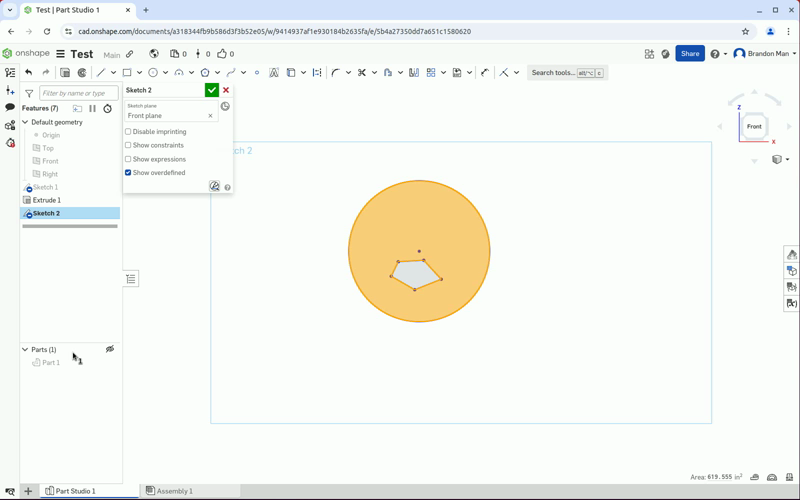
key(shift+y)
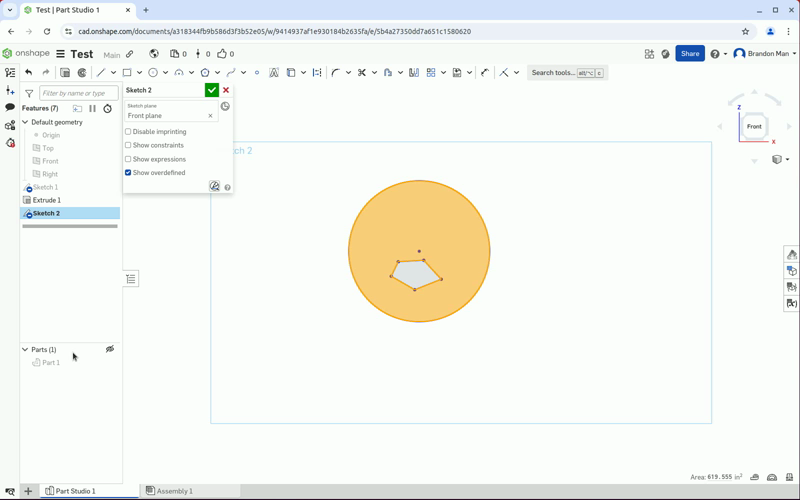
key(shift+e)
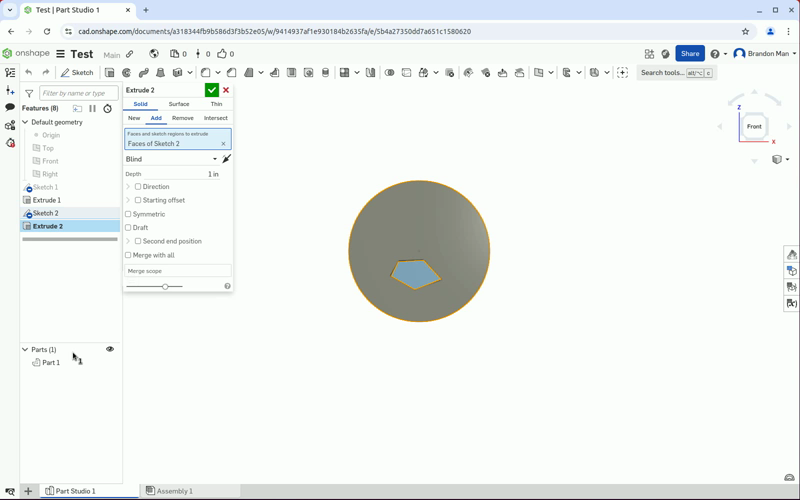
mouse_move(143, 106)
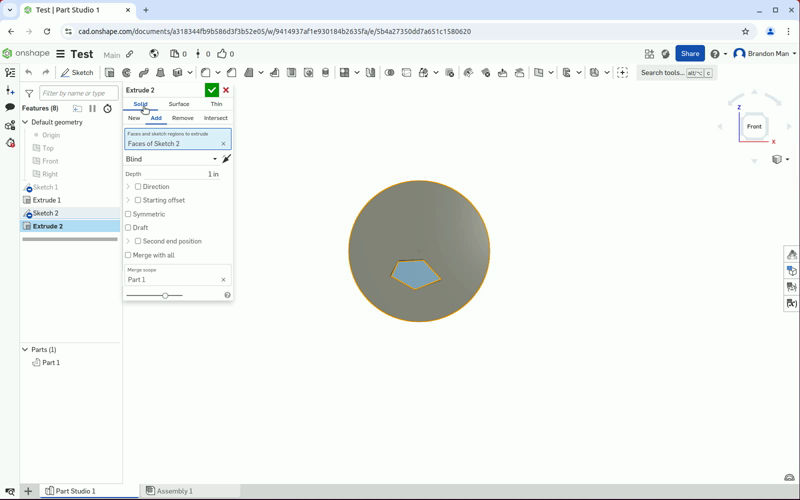
click(143, 106)
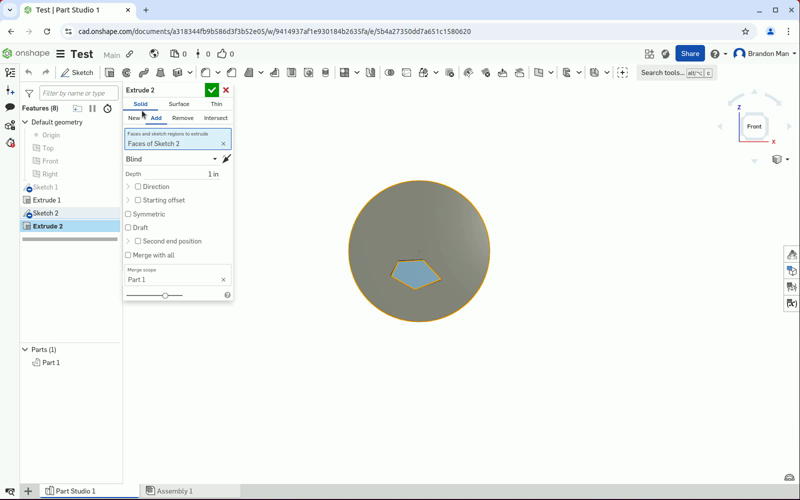
mouse_move(137, 120)
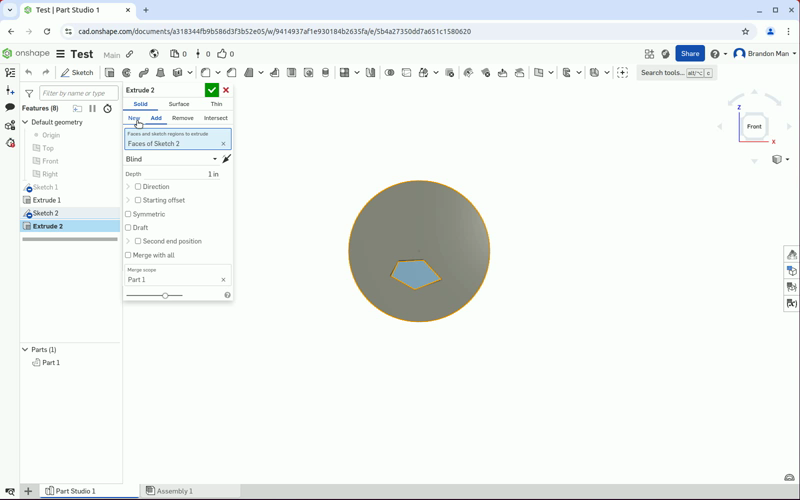
click(137, 120)
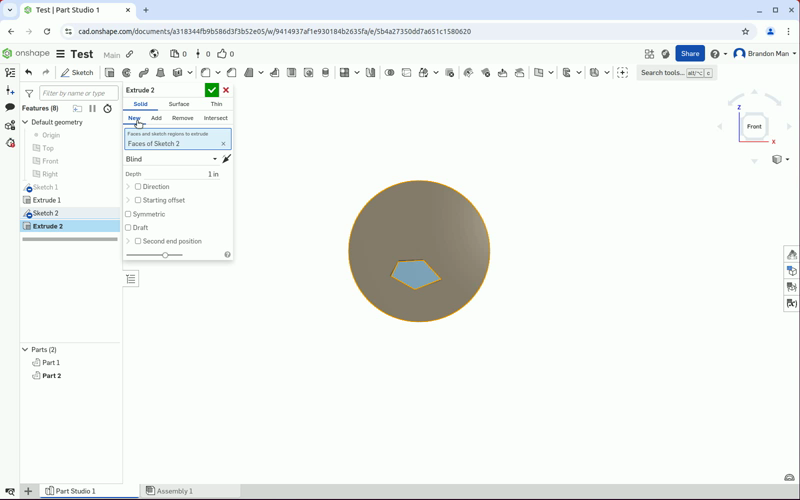
key(tab, 4)
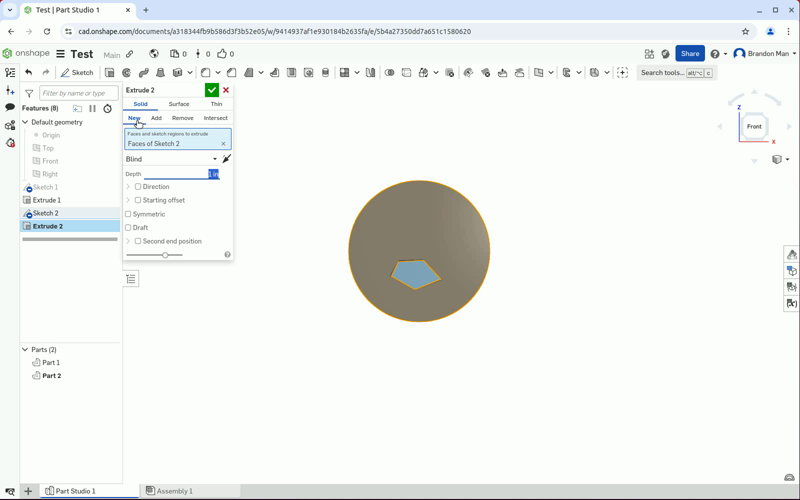
text(6.981)
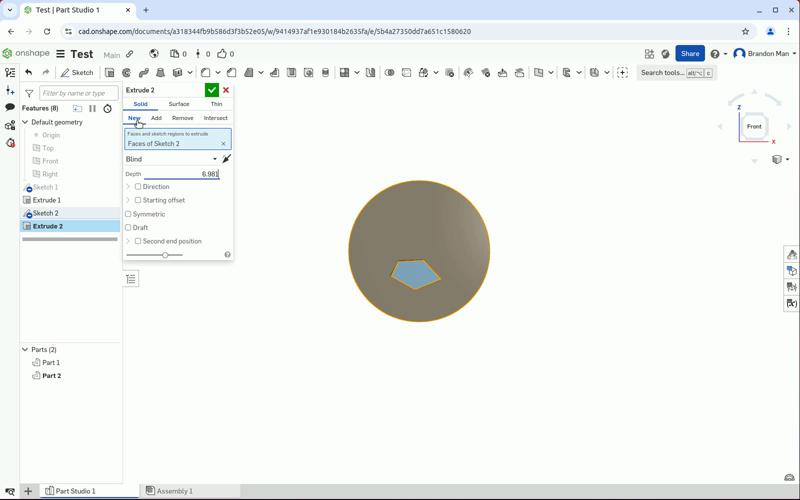
key(enter)
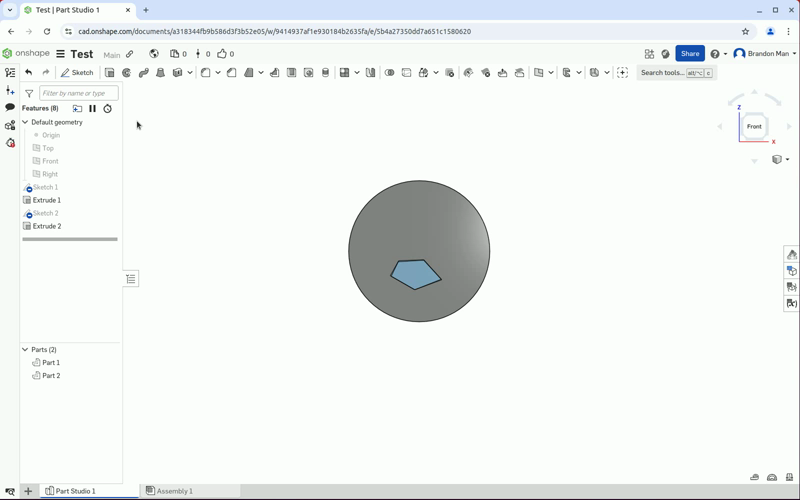
key(shift+h)
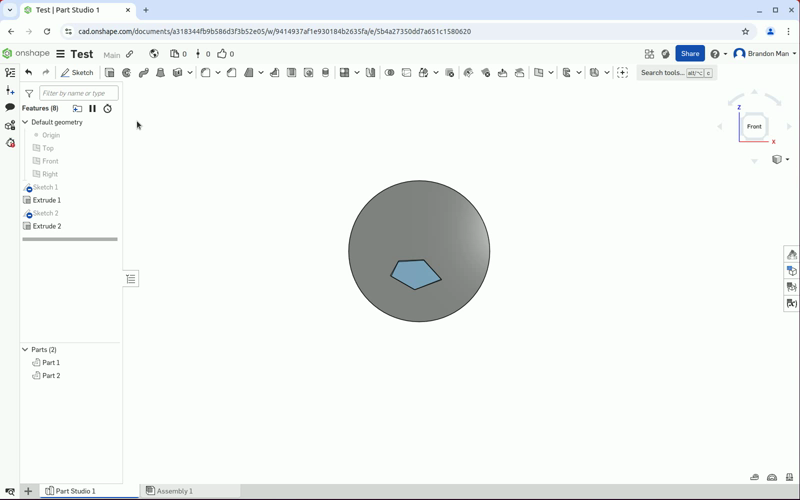
key(shift+h)
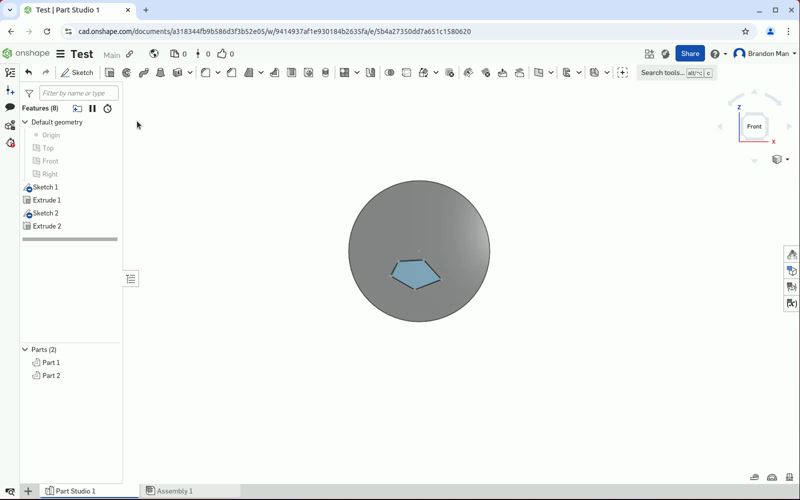
key(shift+7)
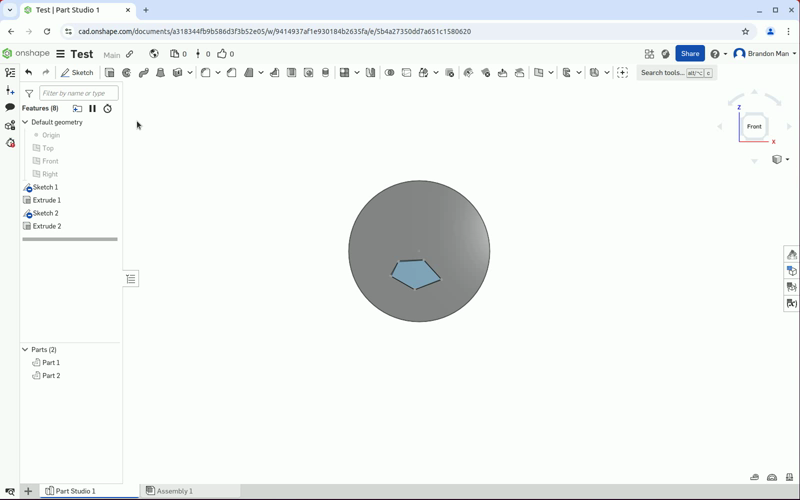
key(left, 2)
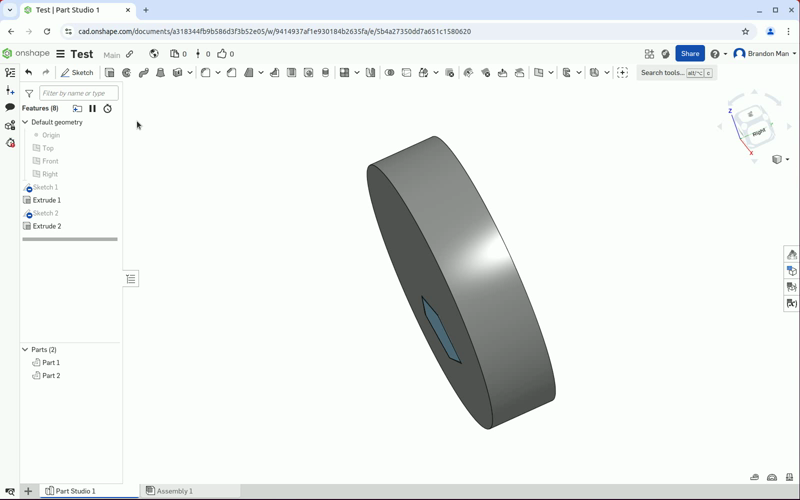
key(down, 2)
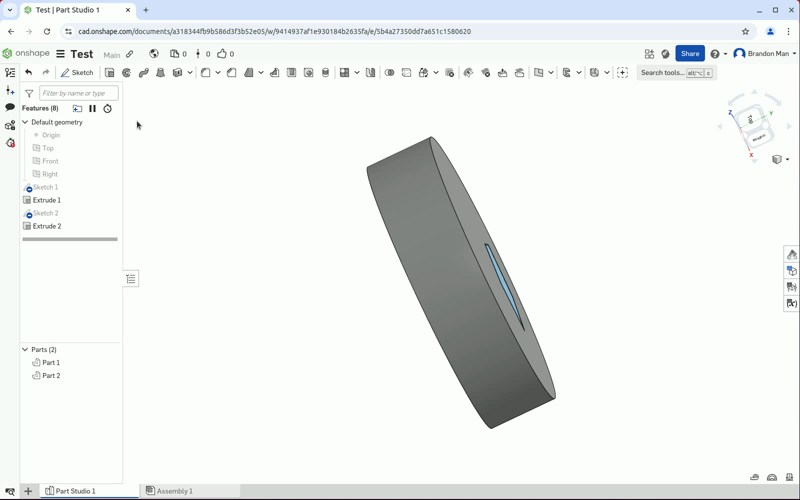
key(up, 2)
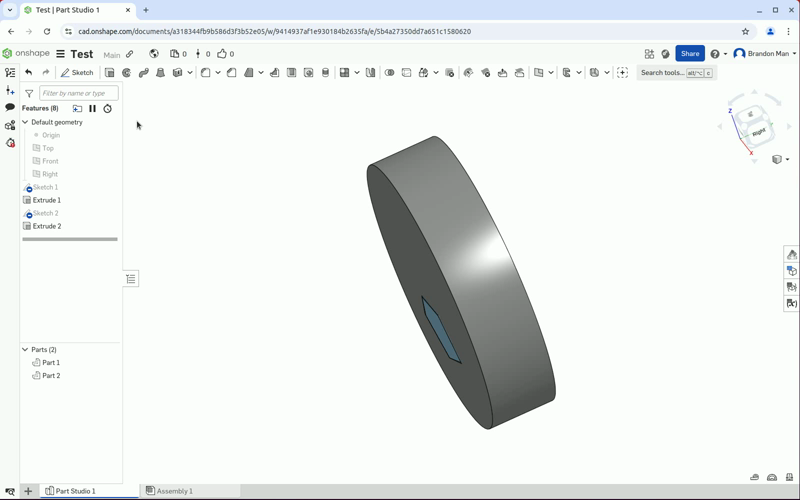
key(right, 2)
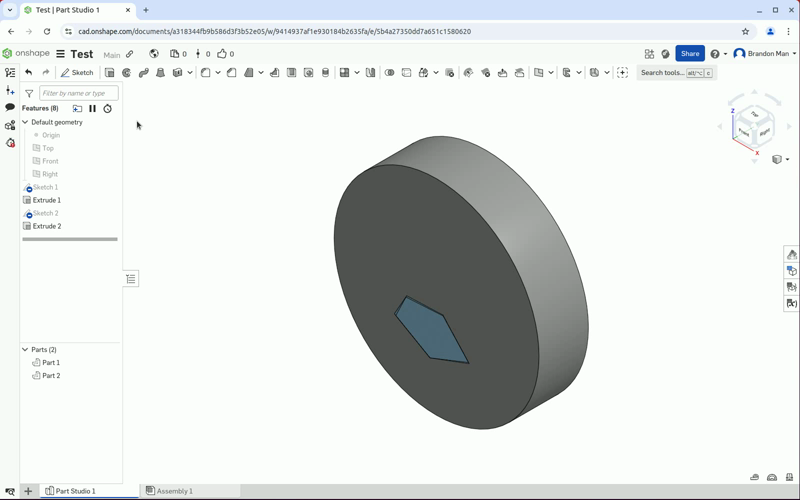
mouse_move(73, 189)
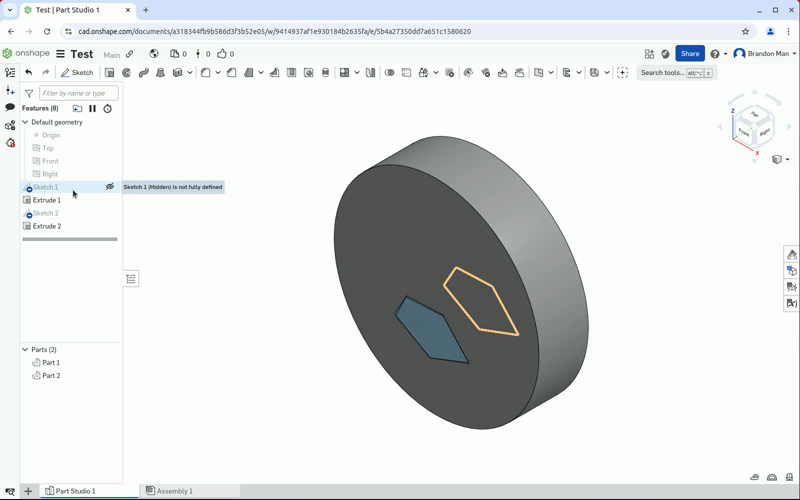
click(73, 189)